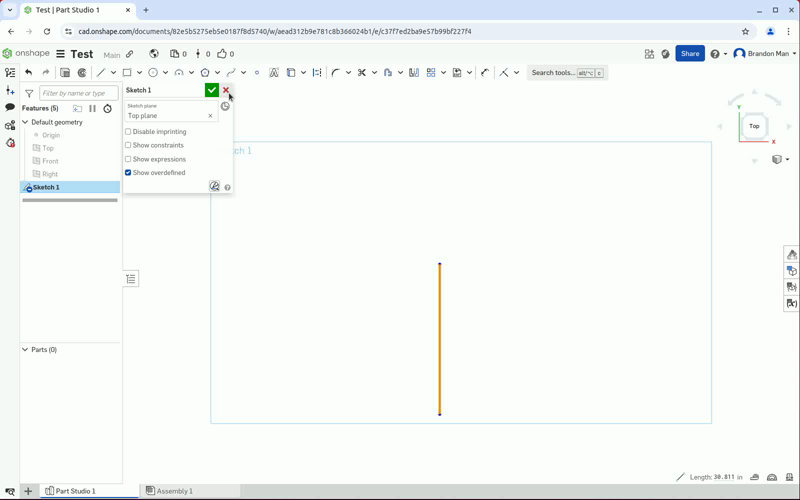
key(shift+h)
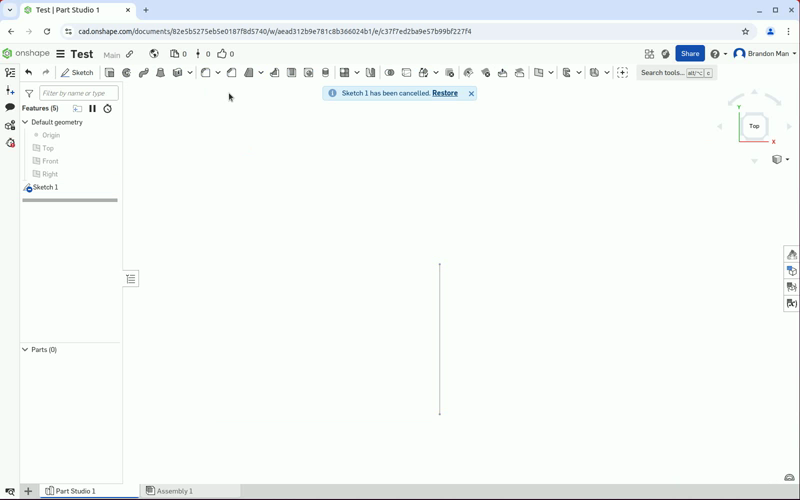
key(shift+s)
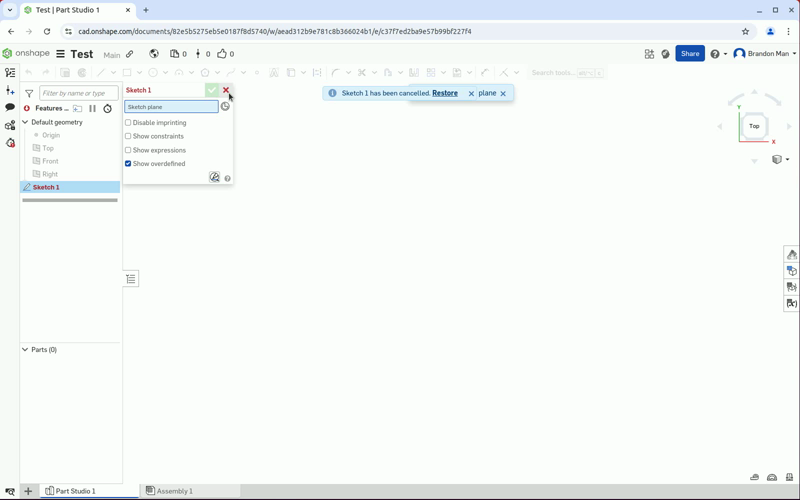
mouse_move(73, 150)
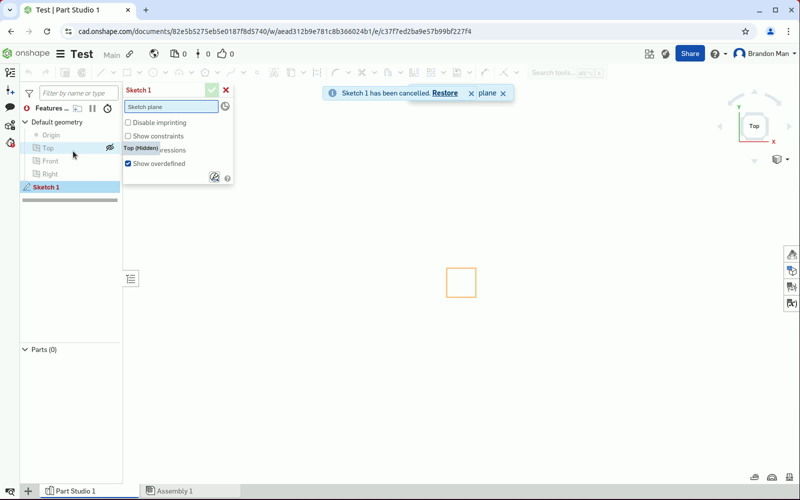
click(73, 150)
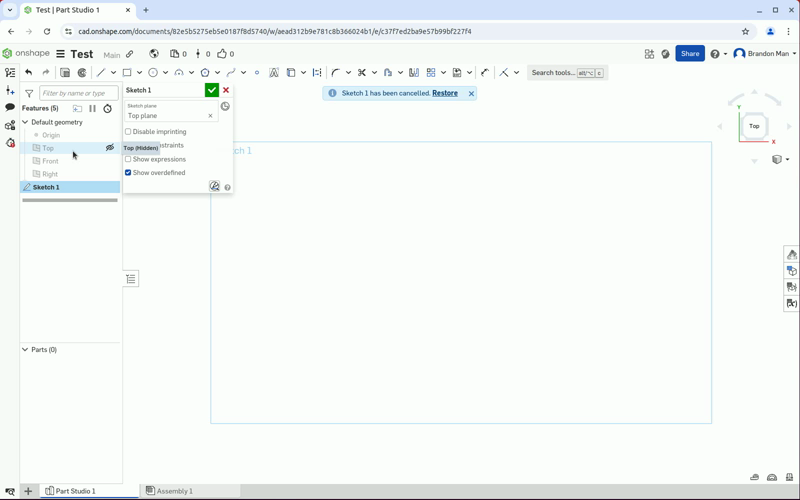
mouse_move(73, 352)
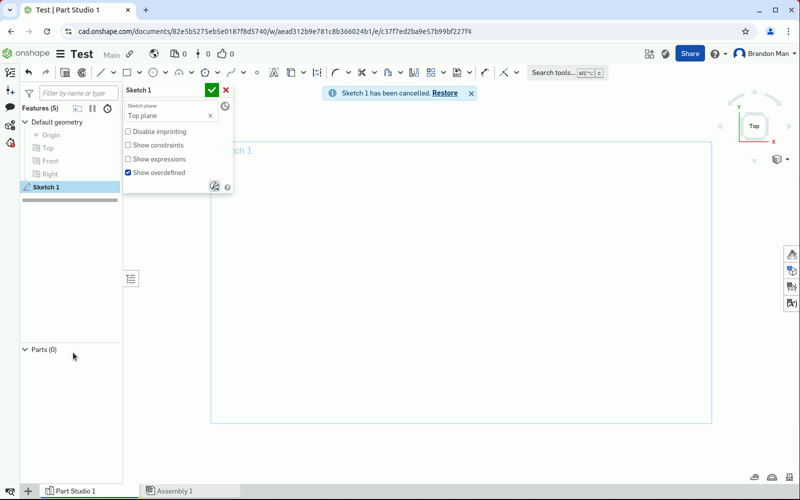
key(y)
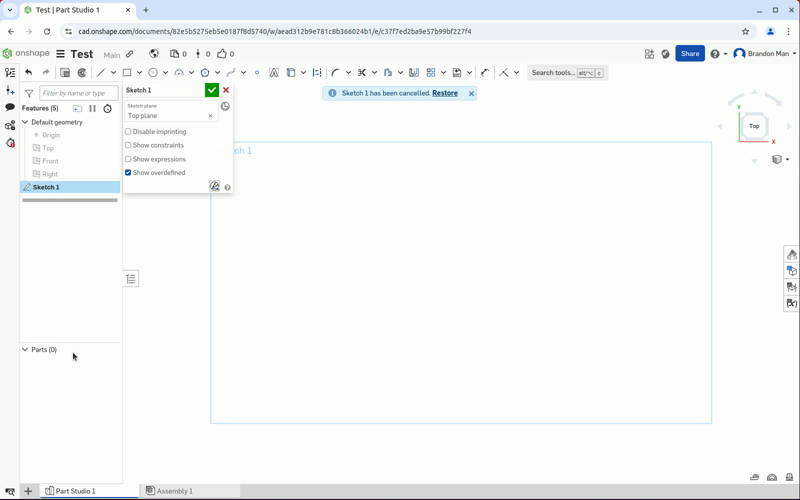
key(c)
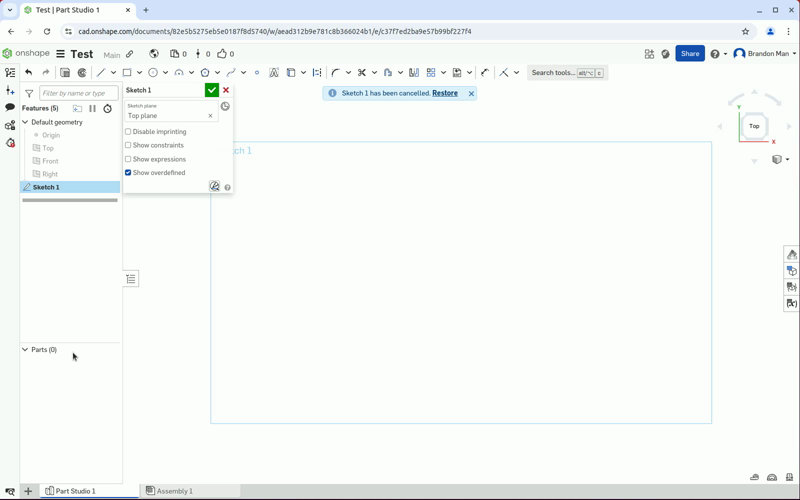
key_down(shift)
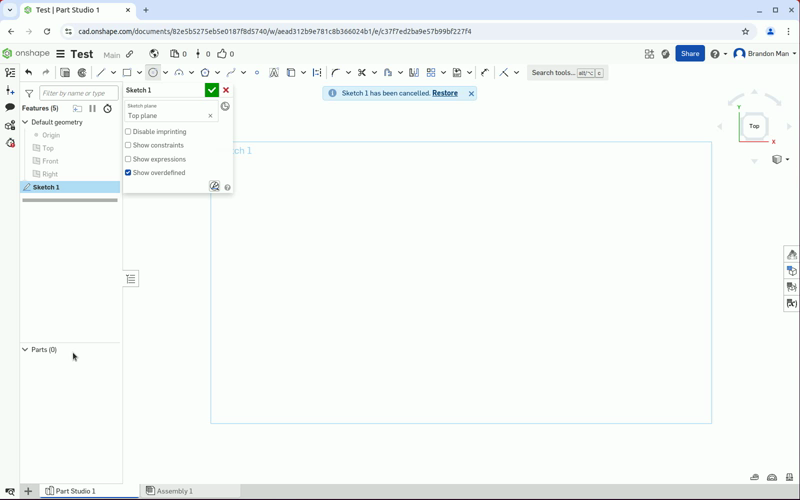
mouse_move(461, 282)
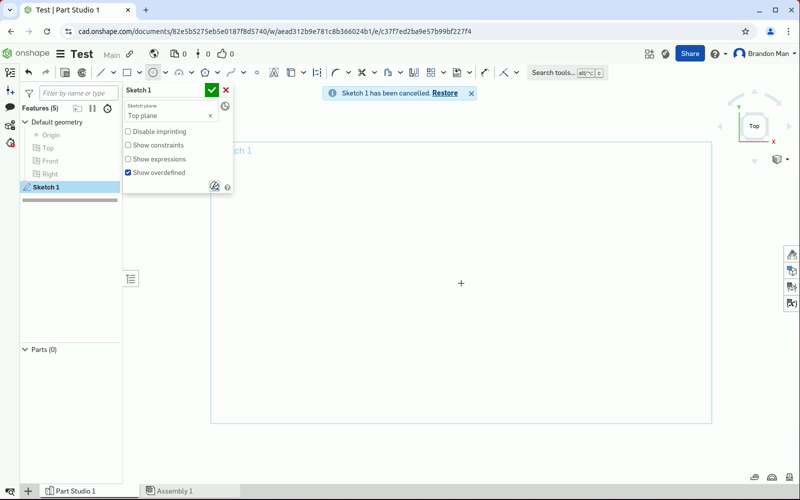
click(461, 282)
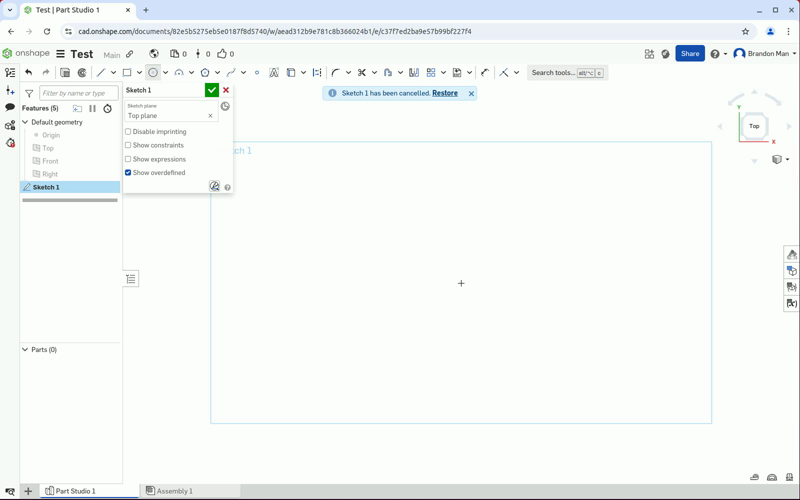
key_up(shift)
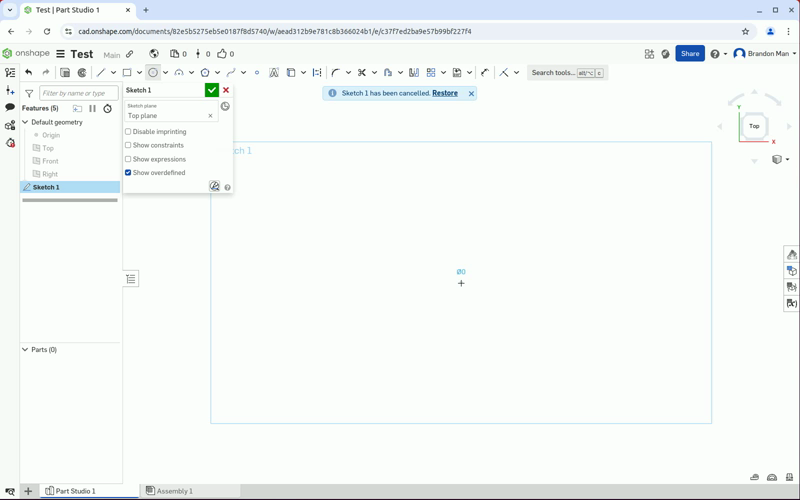
mouse_move(481, 282)
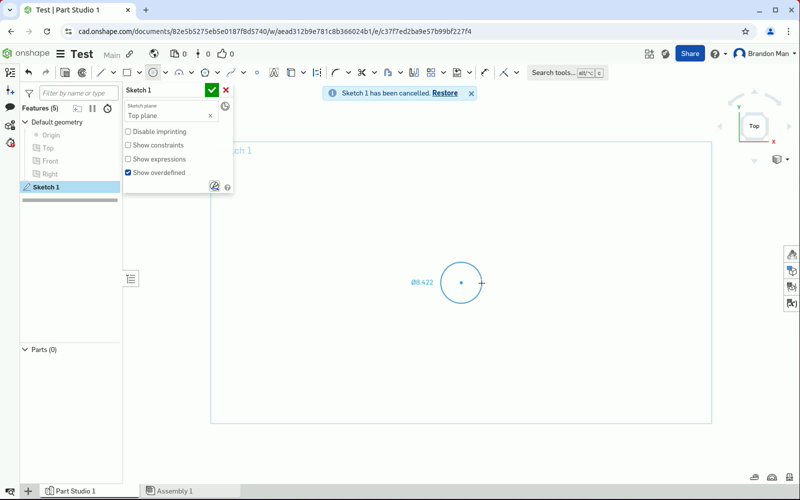
click(481, 282)
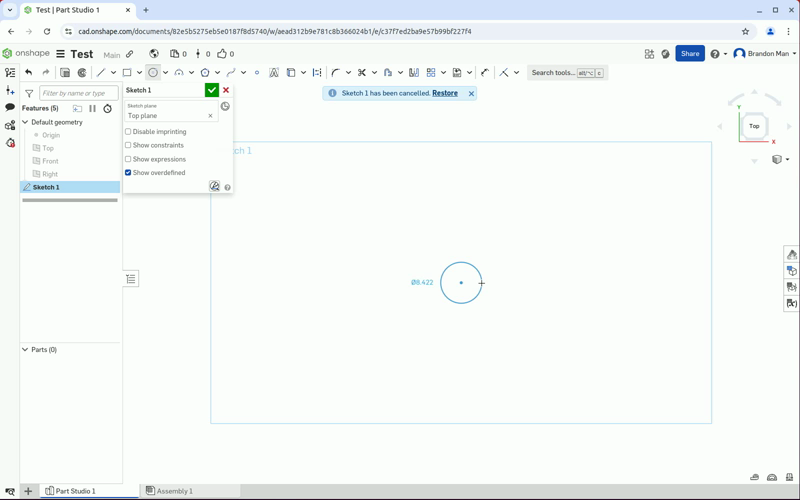
key(esc)
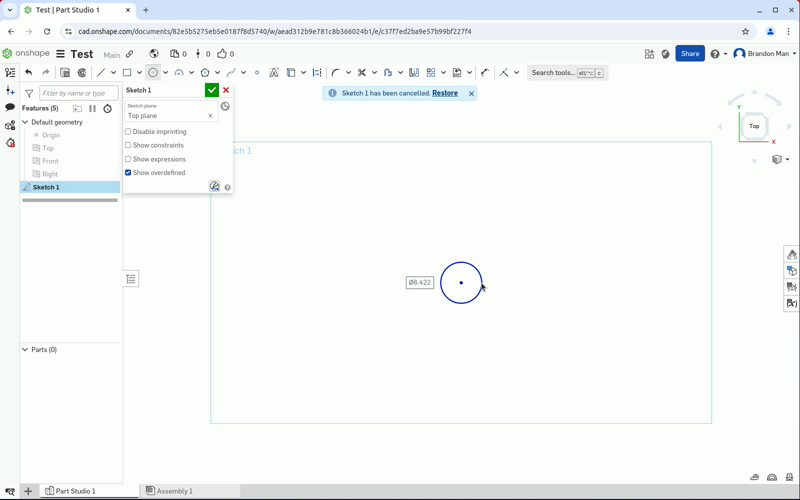
mouse_move(452, 285)
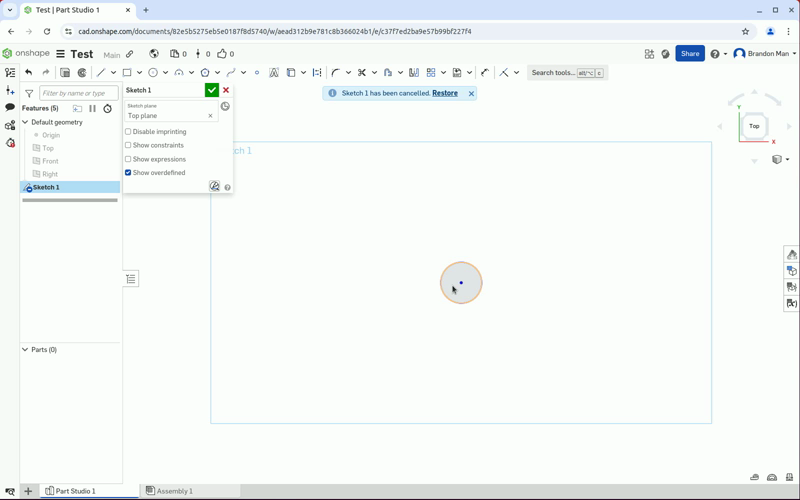
scroll(6)
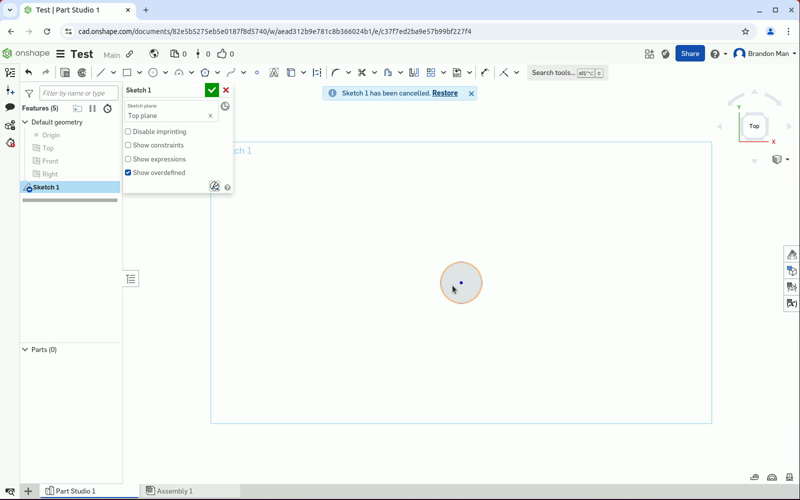
scroll(6)
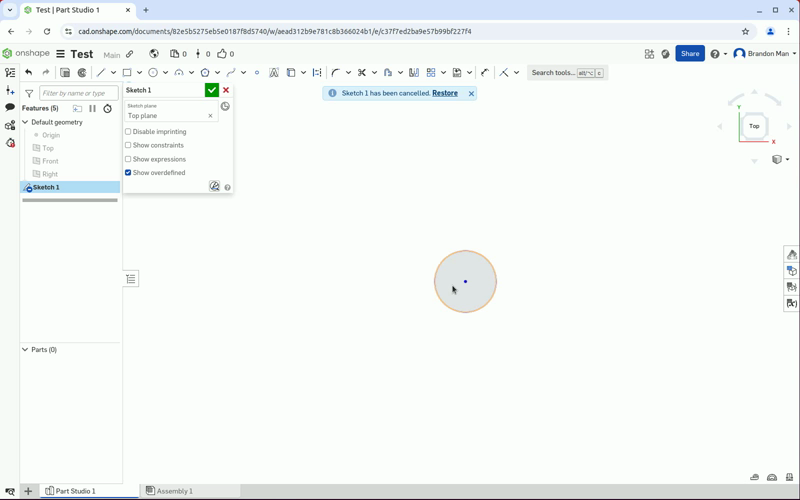
scroll(6)
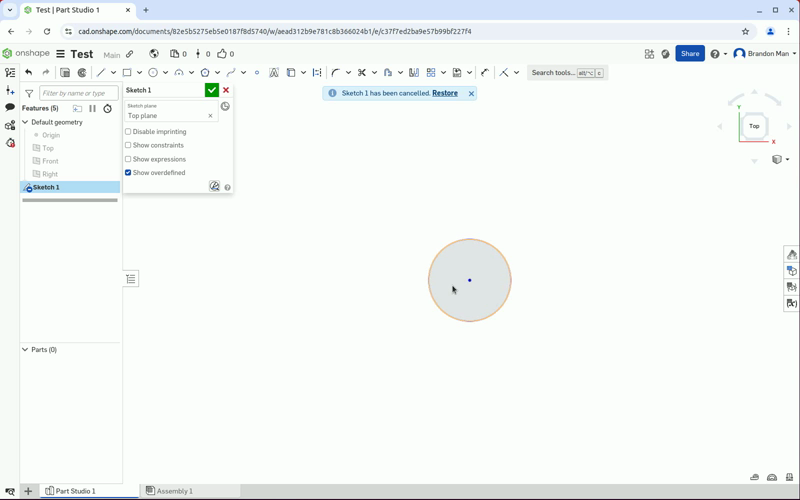
scroll(6)
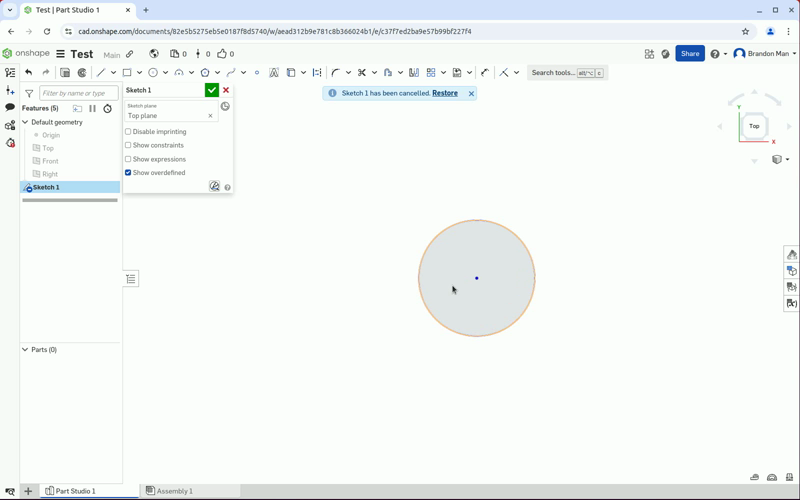
scroll(6)
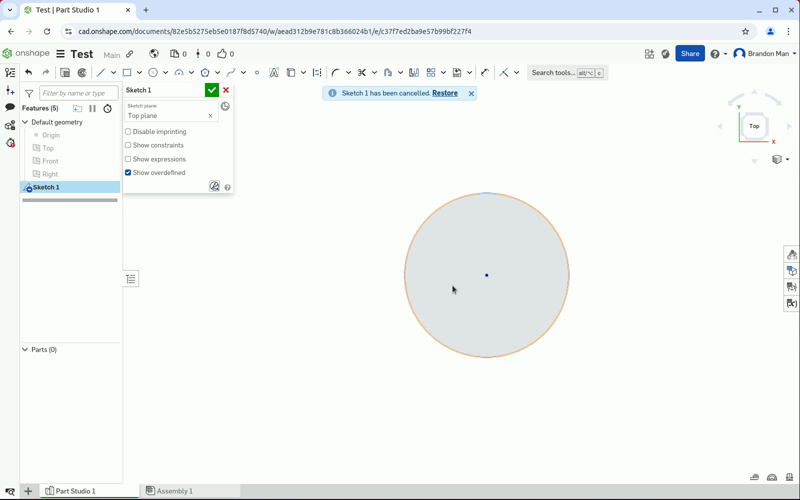
scroll(6)
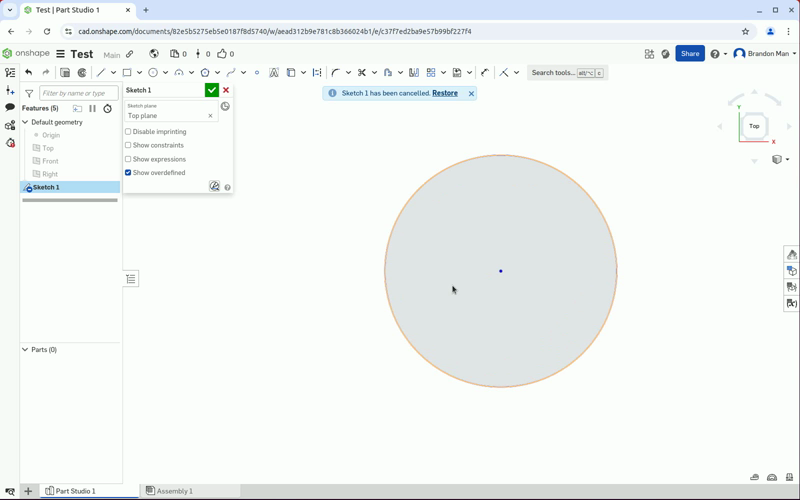
scroll(6)
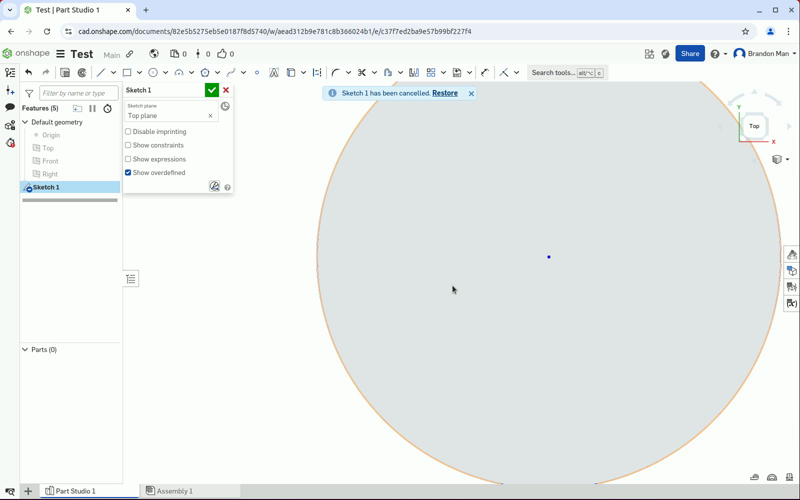
click(452, 285)
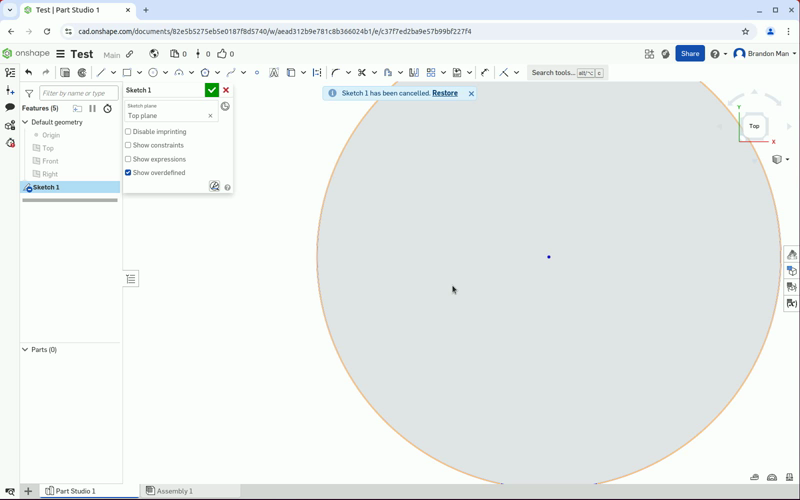
scroll(-6)
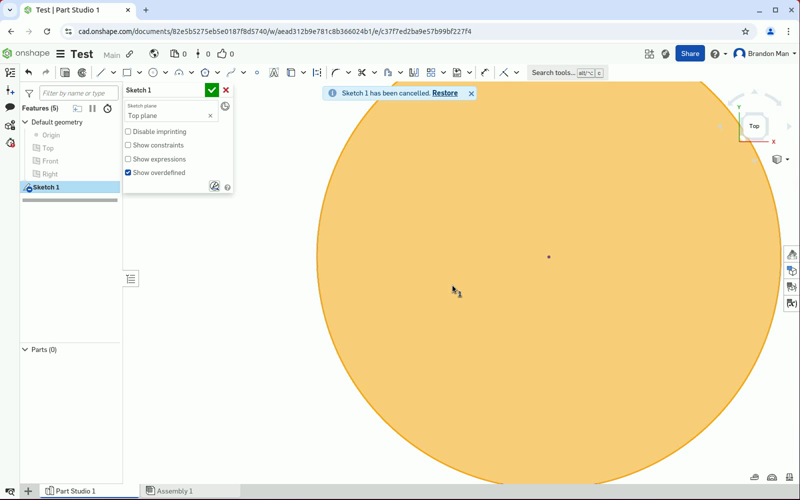
scroll(-6)
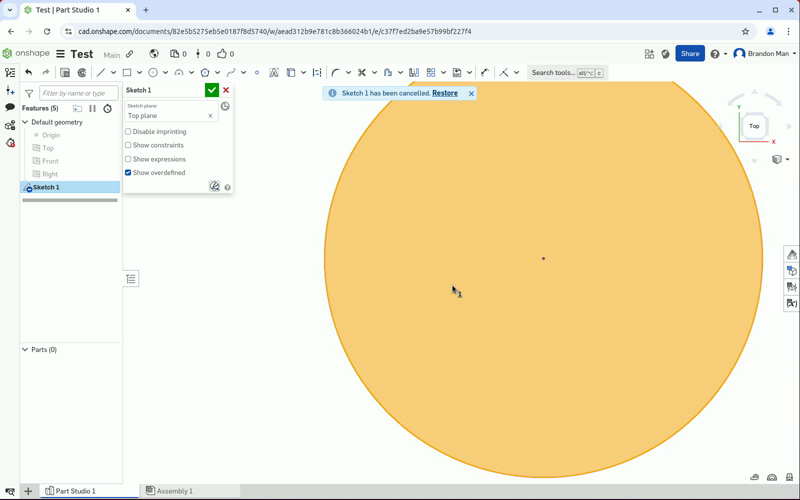
scroll(-6)
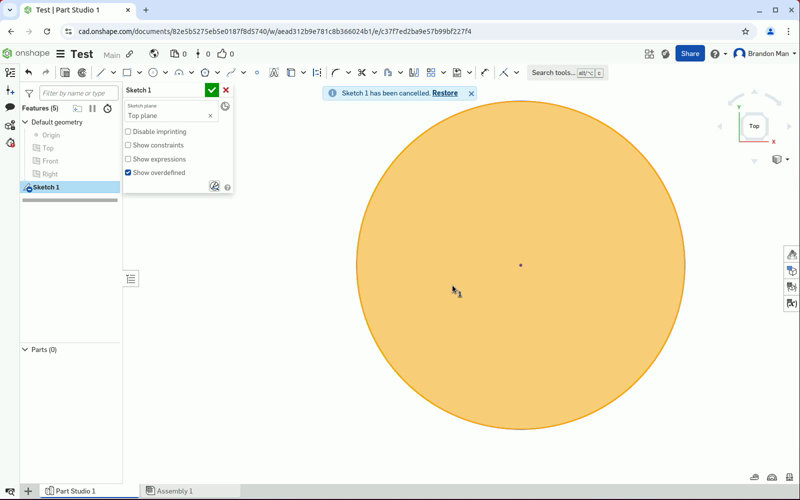
scroll(-6)
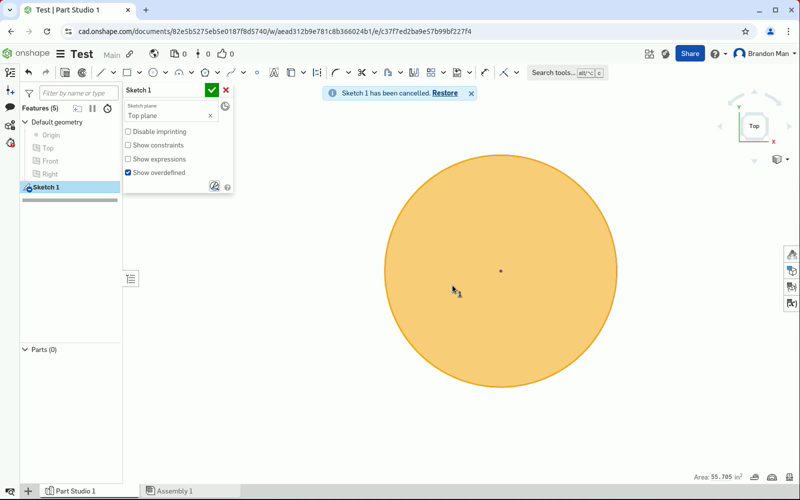
scroll(-6)
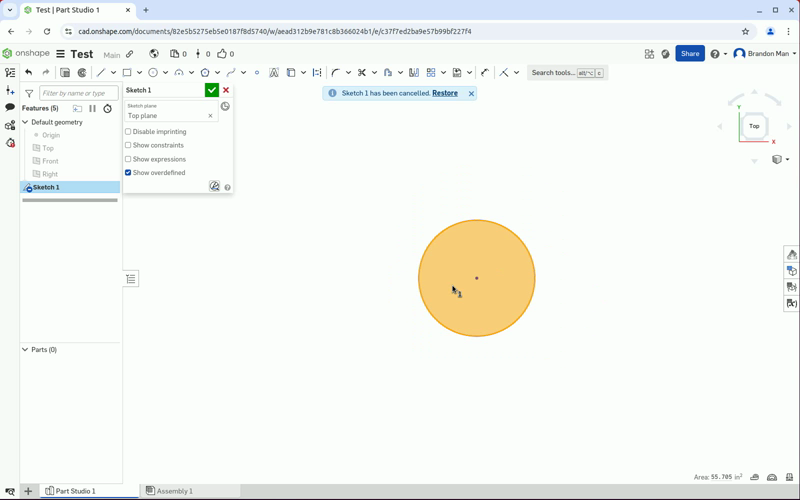
scroll(-6)
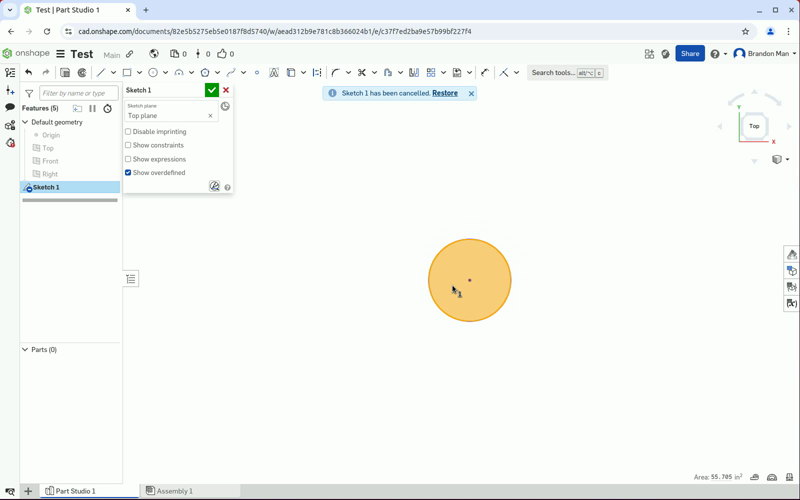
scroll(-6)
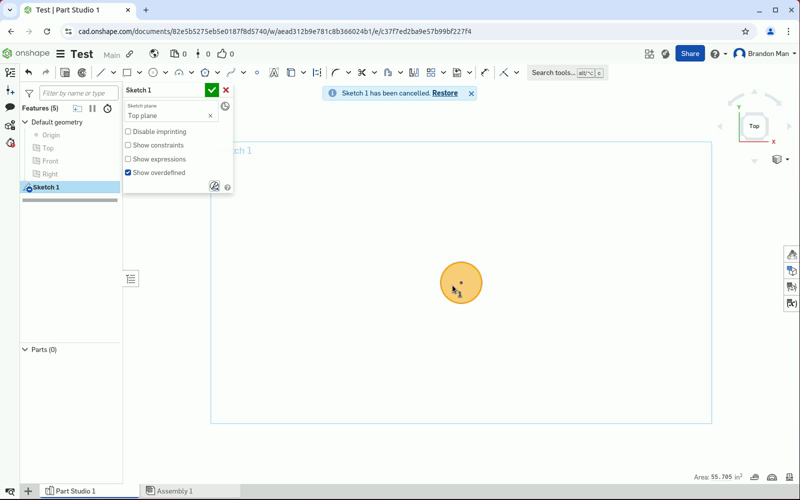
mouse_move(73, 352)
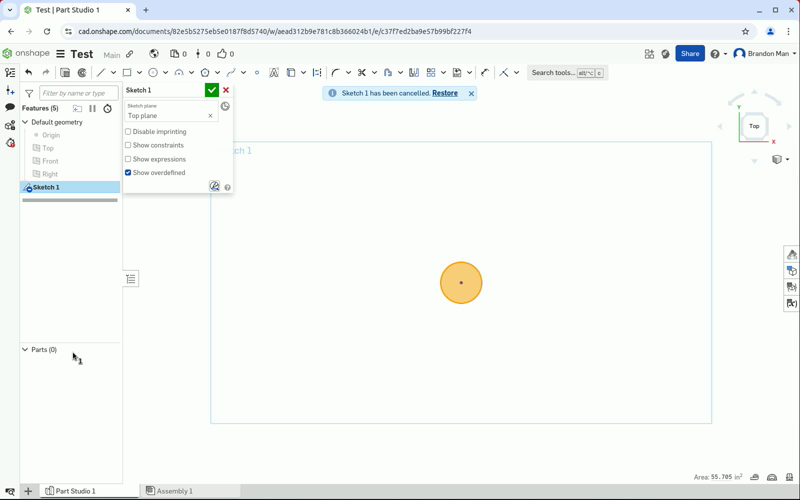
key(shift+y)
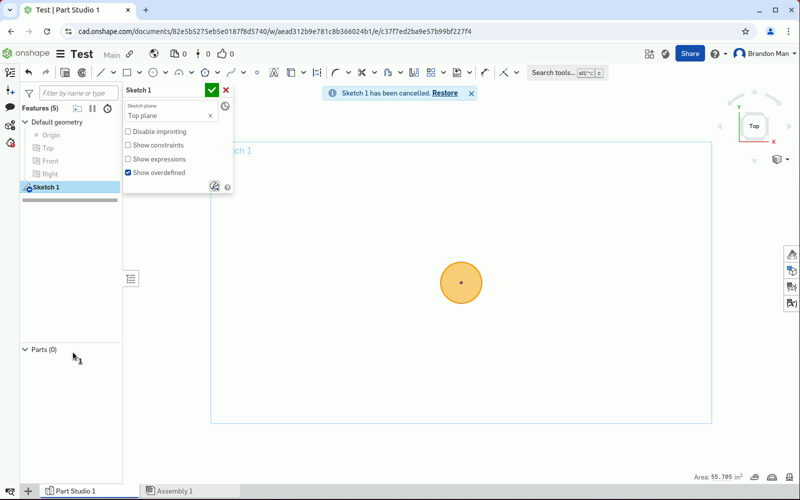
key(shift+e)
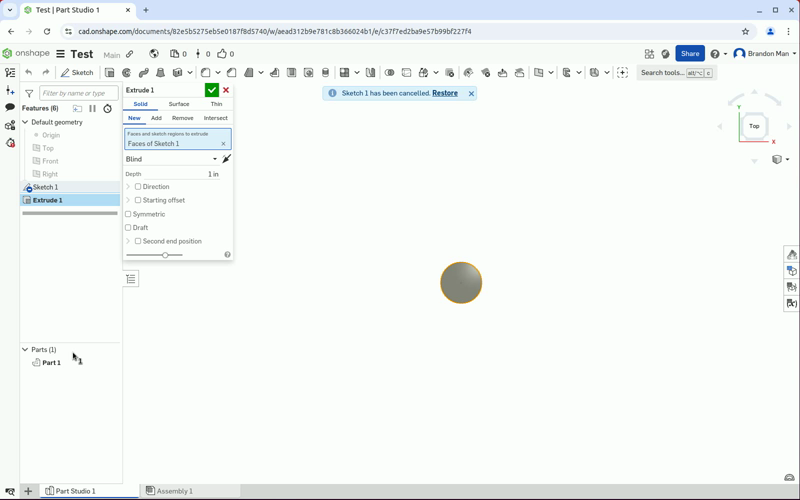
mouse_move(143, 106)
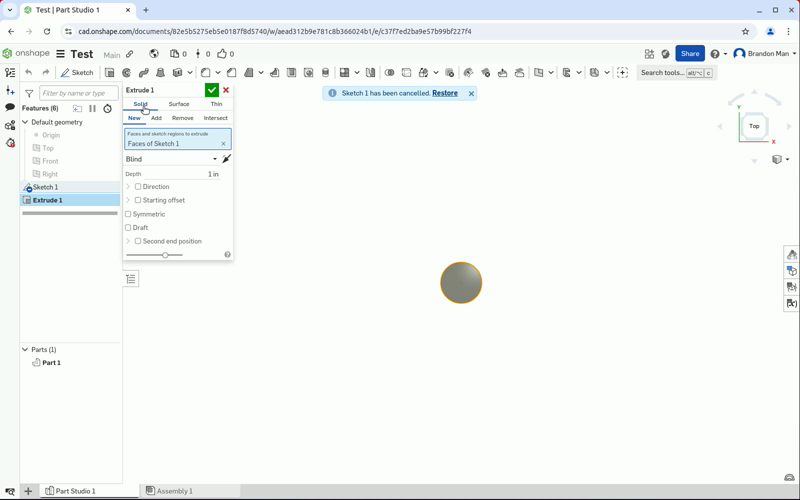
click(143, 106)
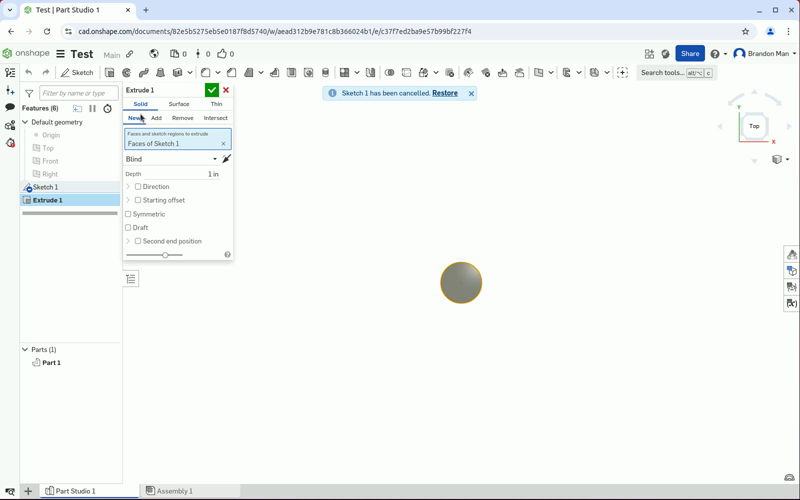
mouse_move(137, 120)
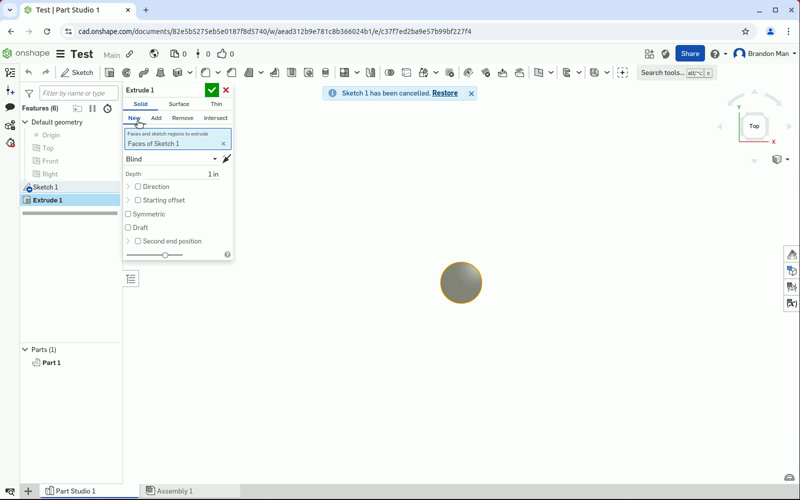
click(137, 120)
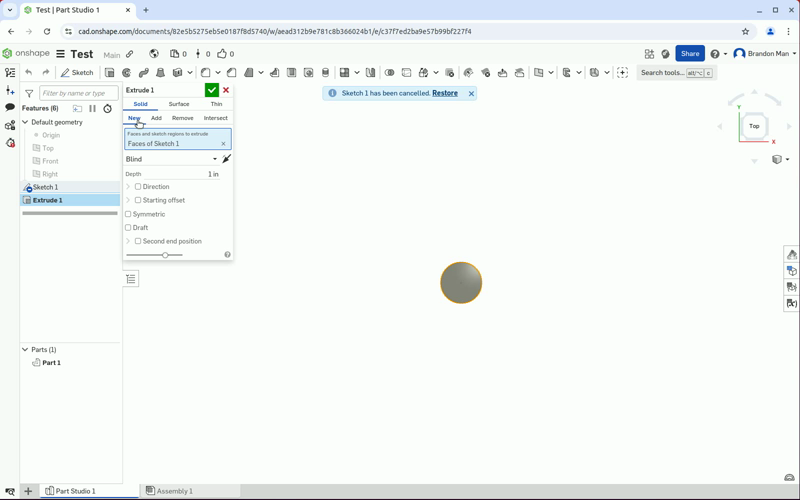
key(tab, 4)
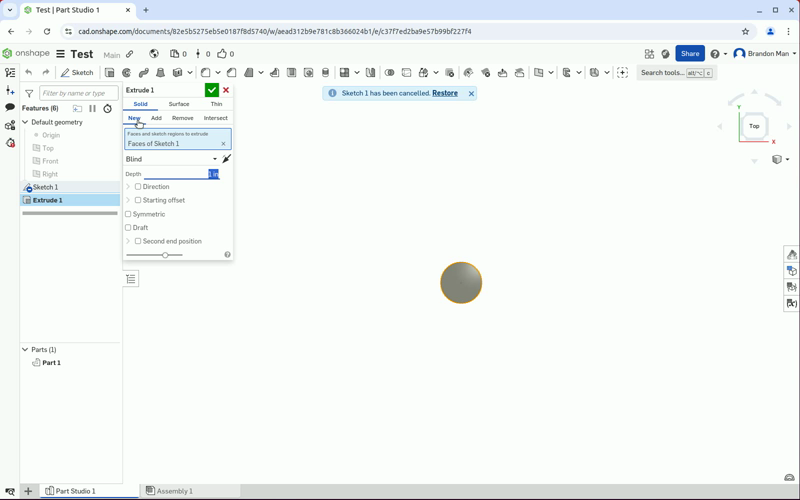
text(23.108)
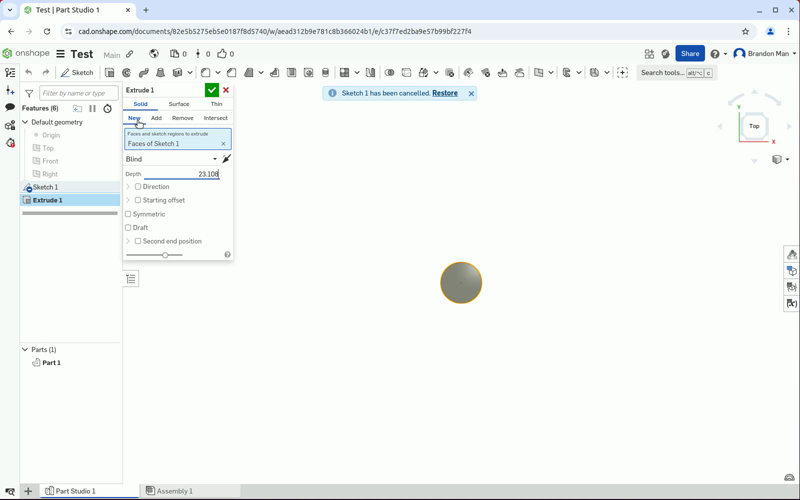
key(enter)
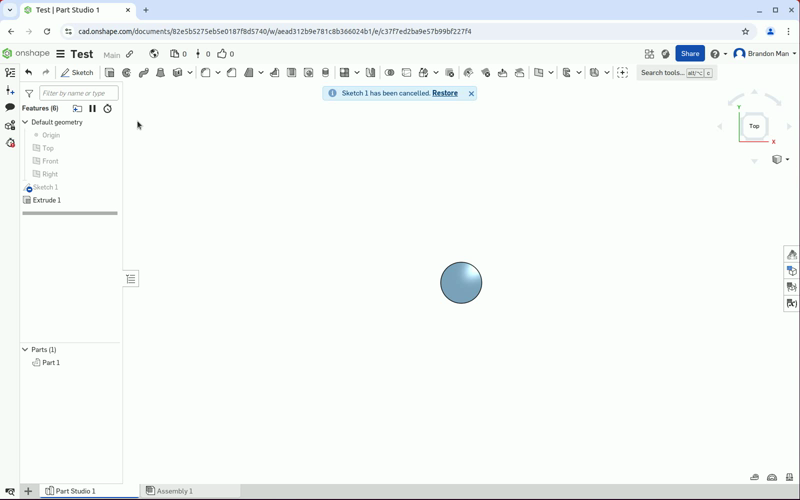
key(shift+h)
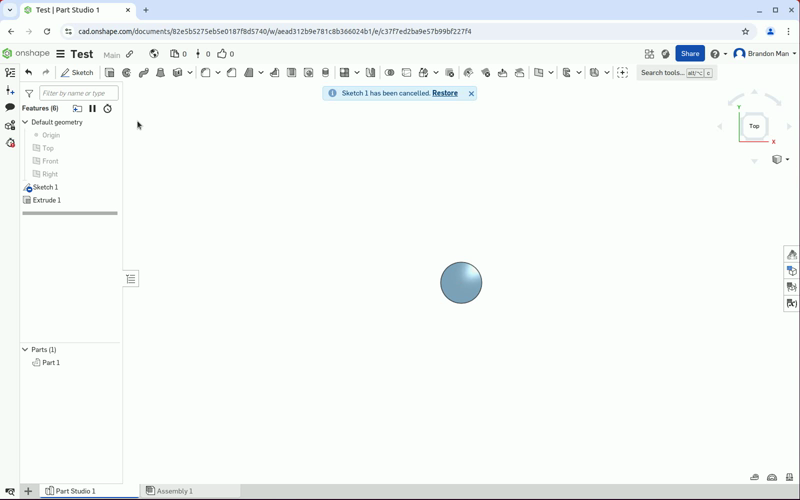
key(shift+h)
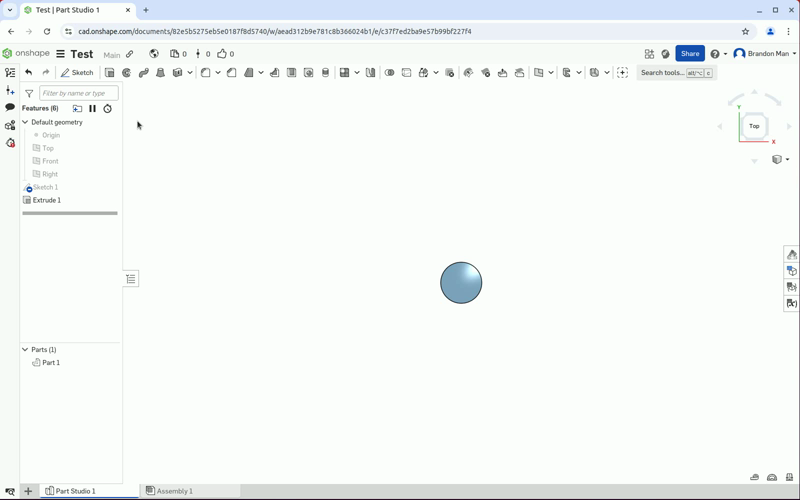
mouse_move(73, 189)
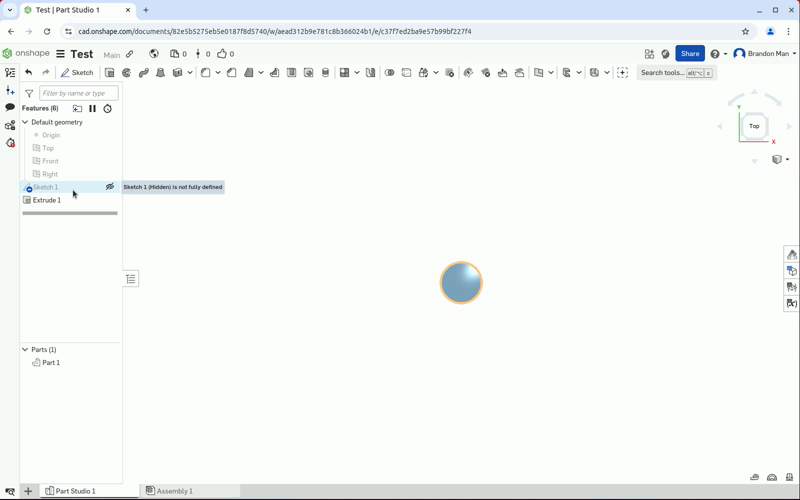
click(73, 189)
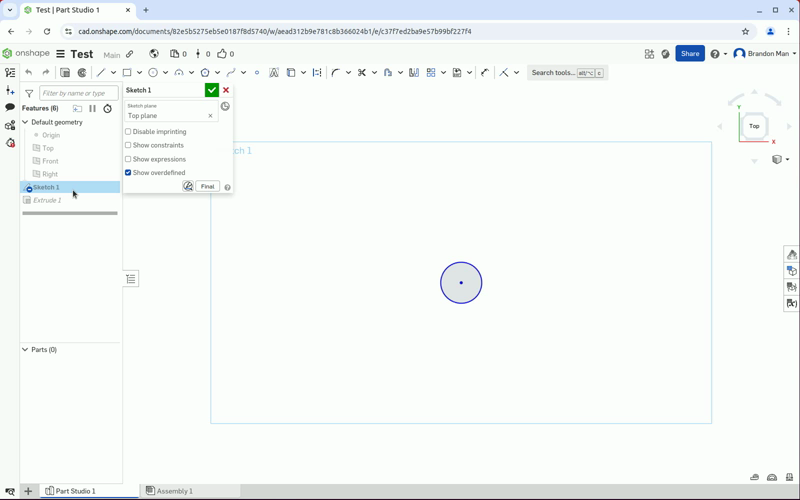
mouse_move(229, 92)
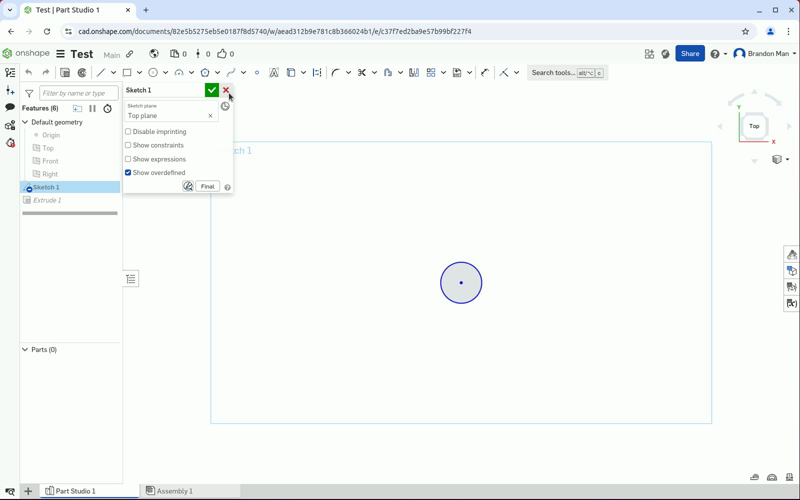
click(229, 92)
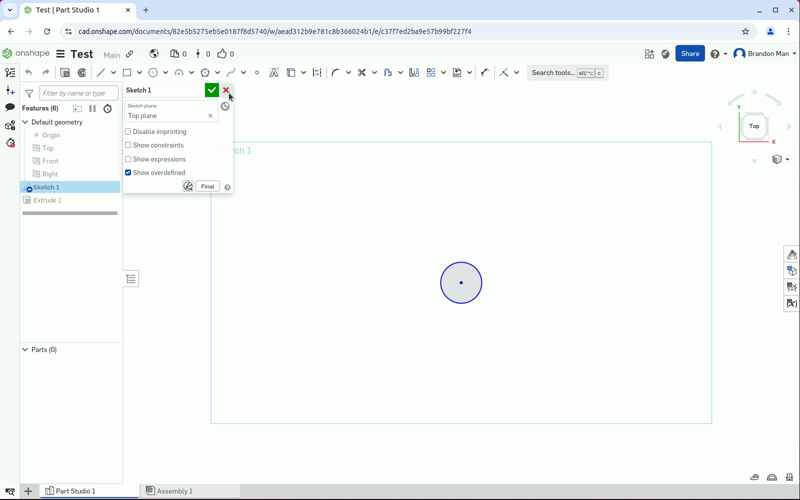
key(shift+s)
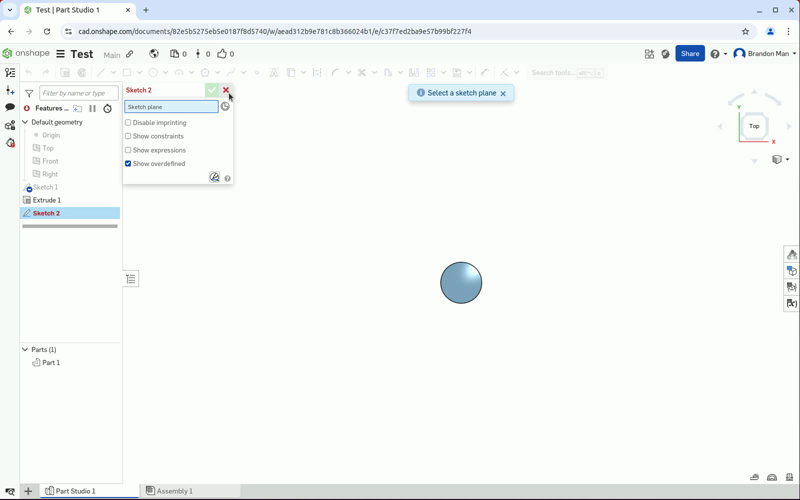
mouse_move(73, 150)
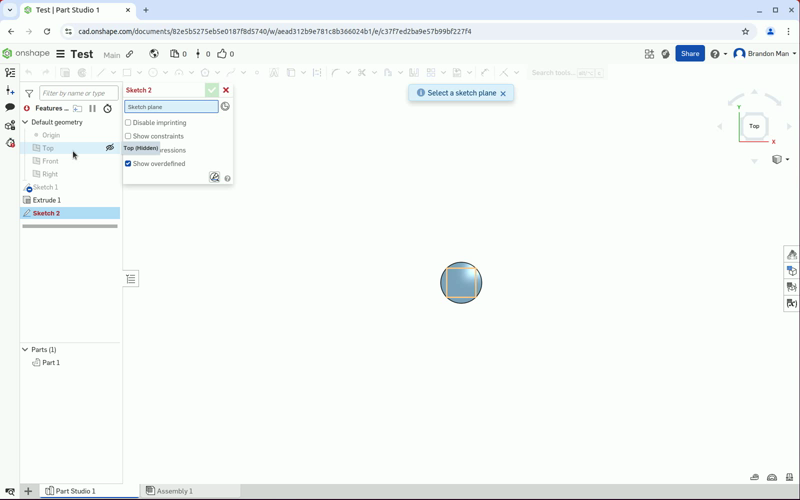
click(73, 150)
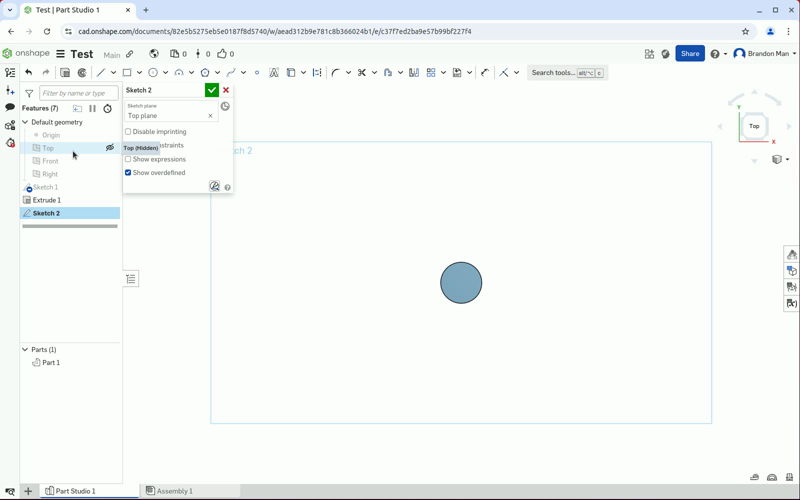
mouse_move(73, 352)
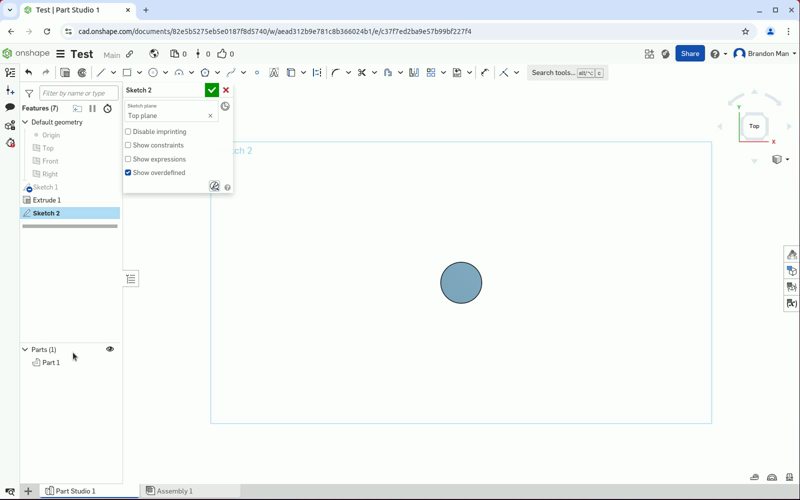
key(y)
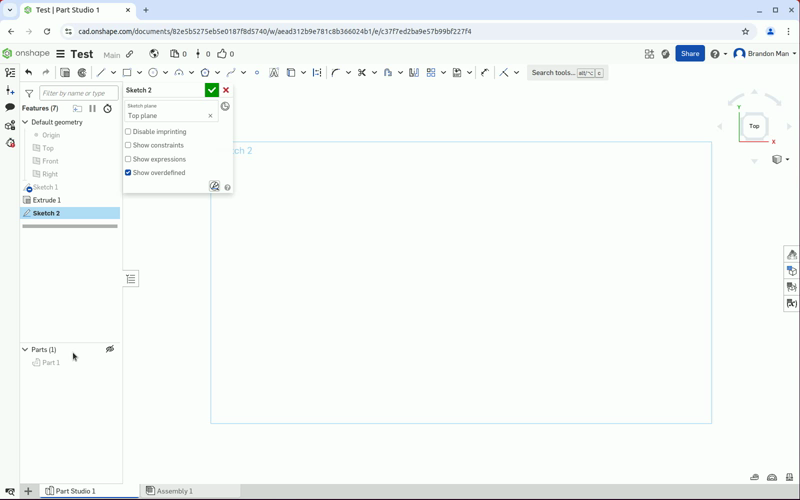
key(c)
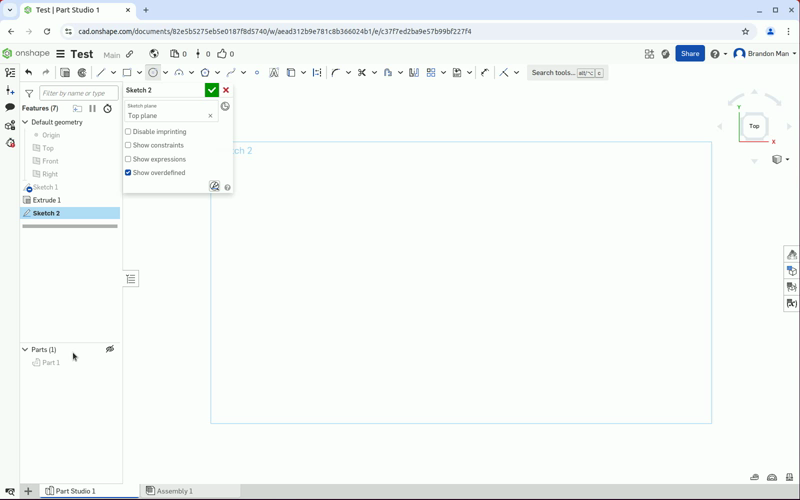
key_down(shift)
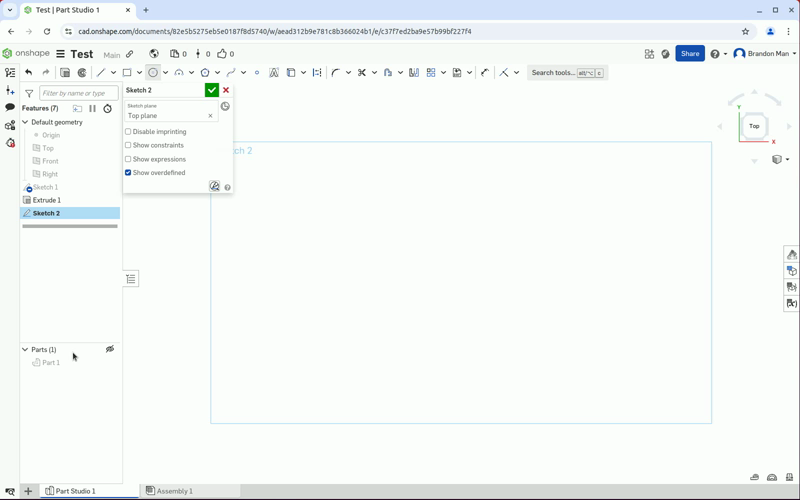
mouse_move(461, 282)
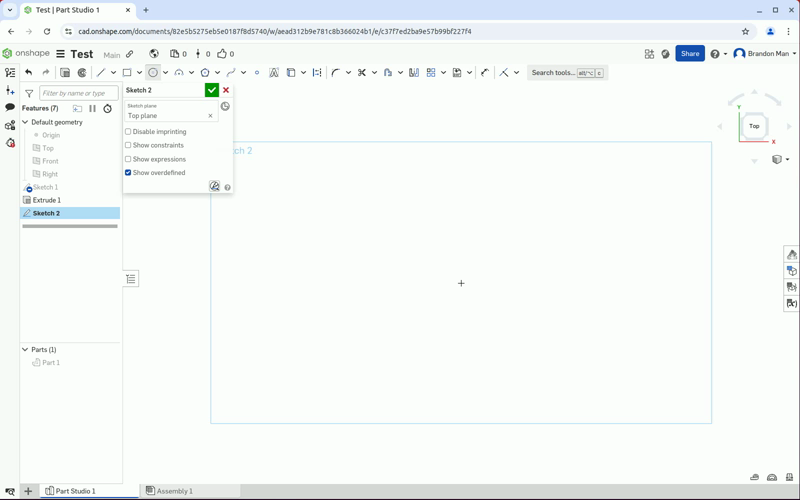
click(461, 282)
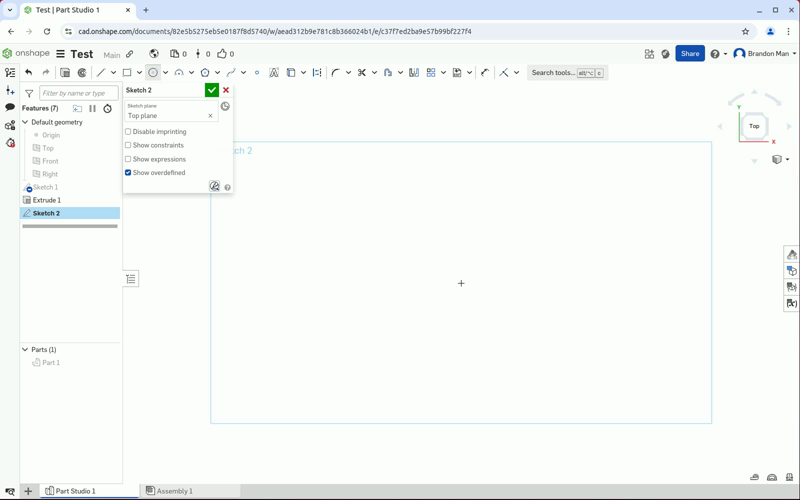
key_up(shift)
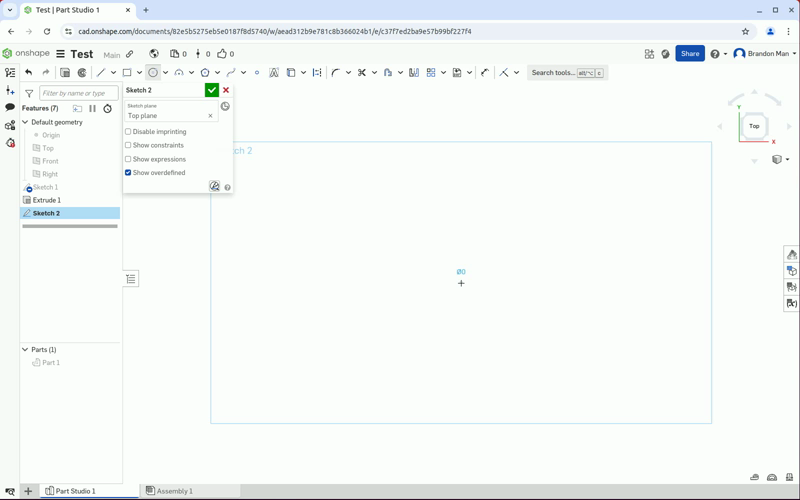
mouse_move(490, 282)
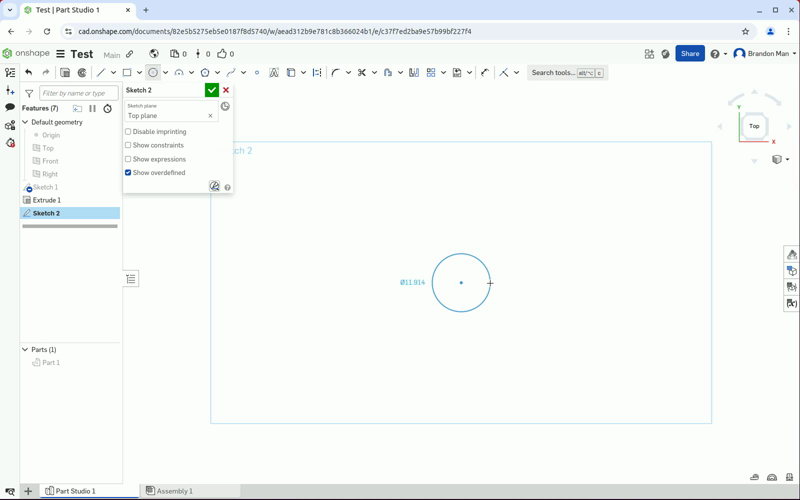
click(490, 282)
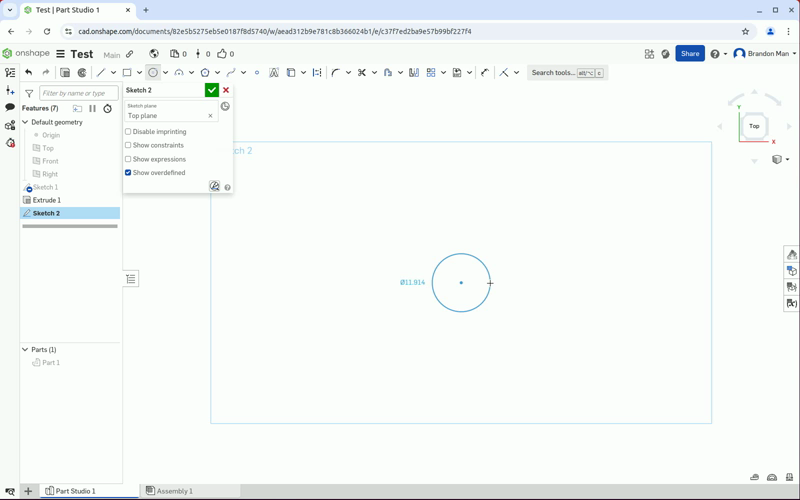
key(esc)
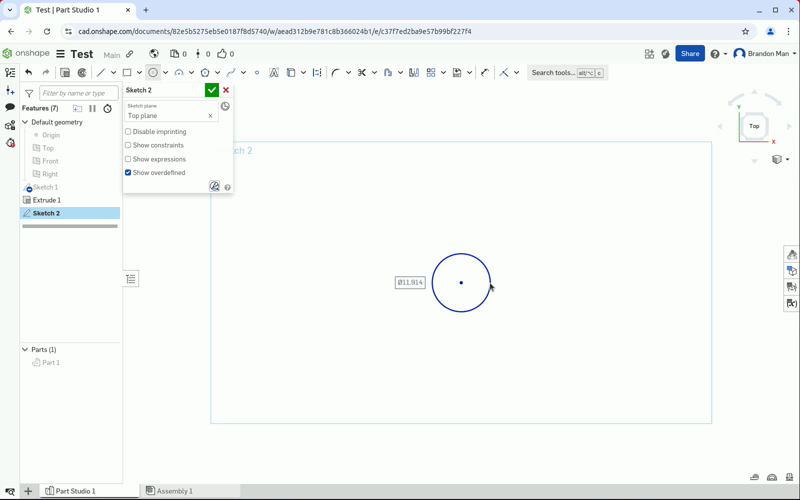
key(c)
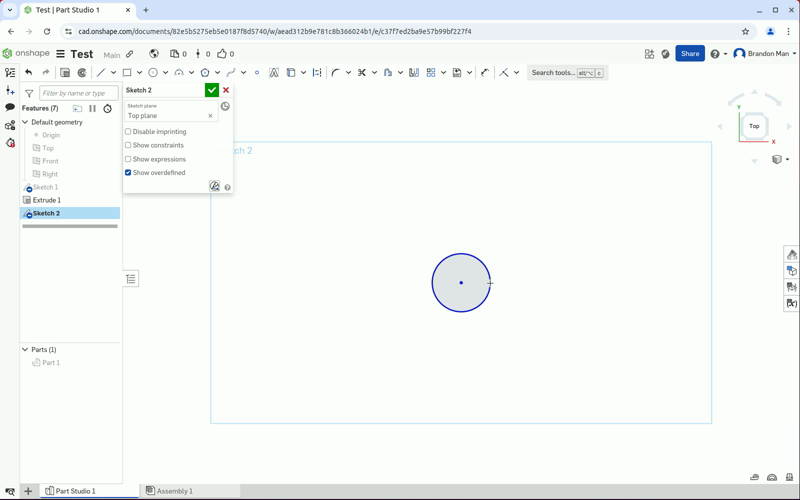
key_down(shift)
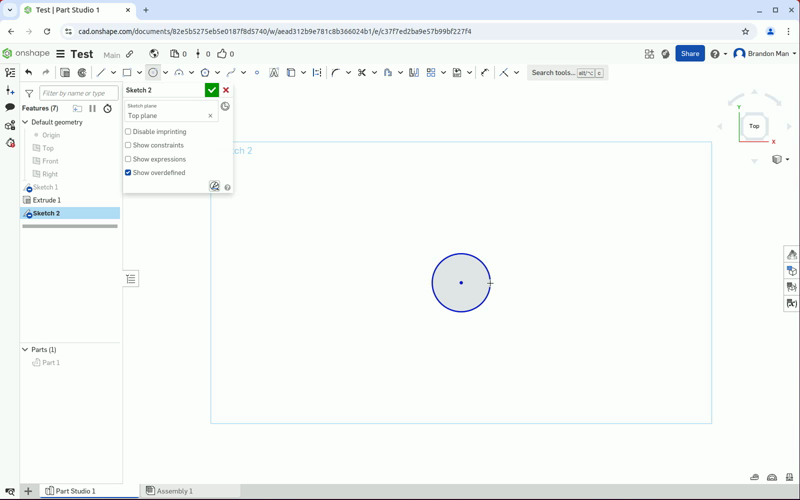
mouse_move(461, 282)
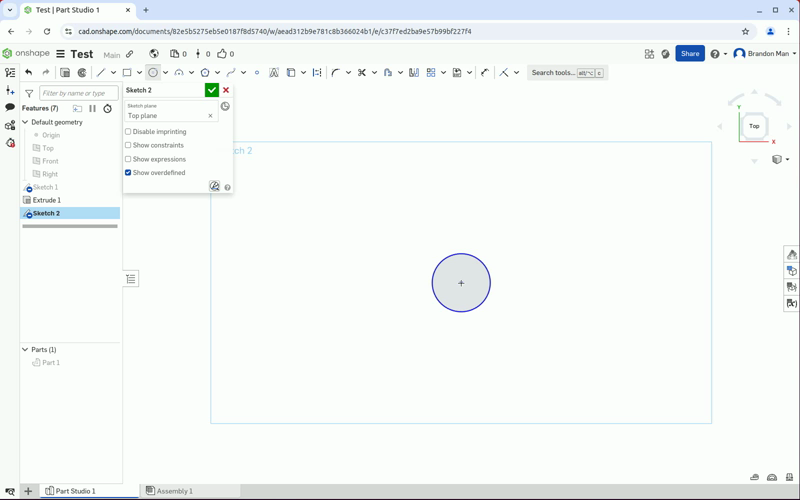
click(461, 282)
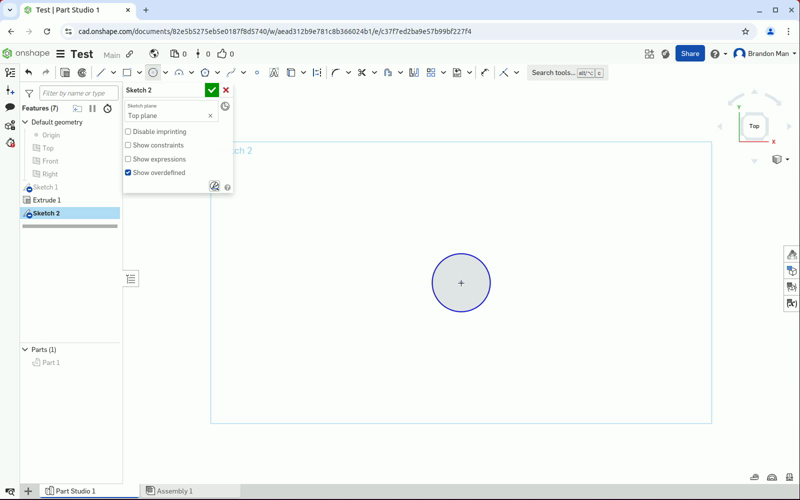
key_up(shift)
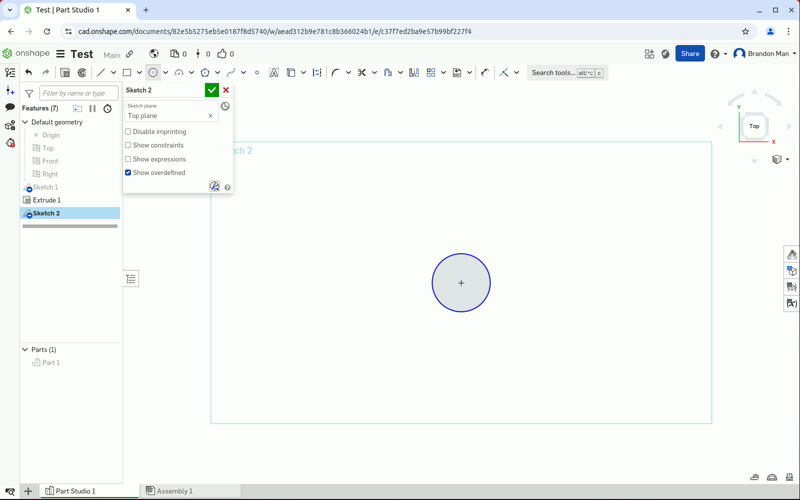
mouse_move(481, 282)
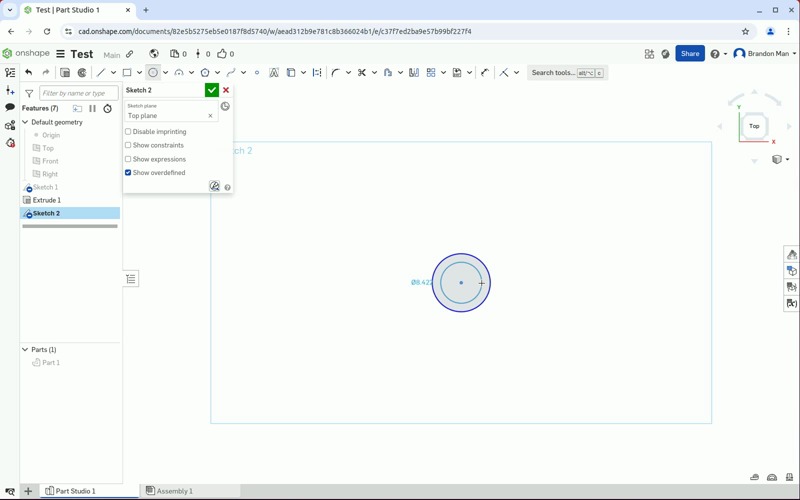
click(481, 282)
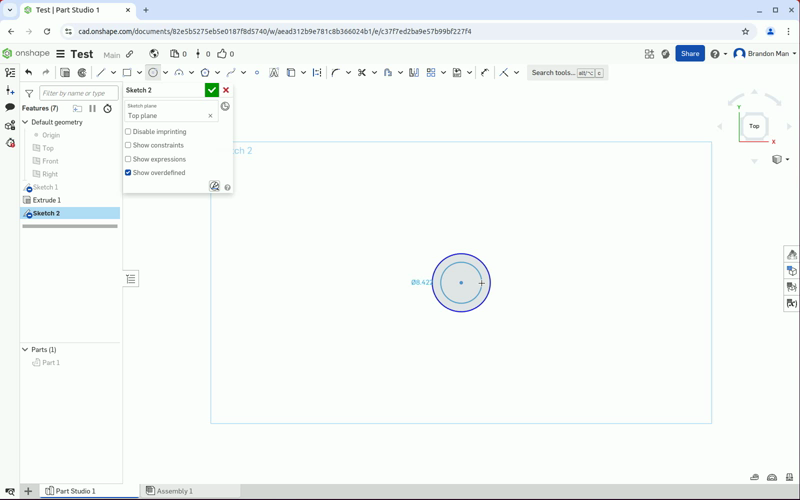
key(esc)
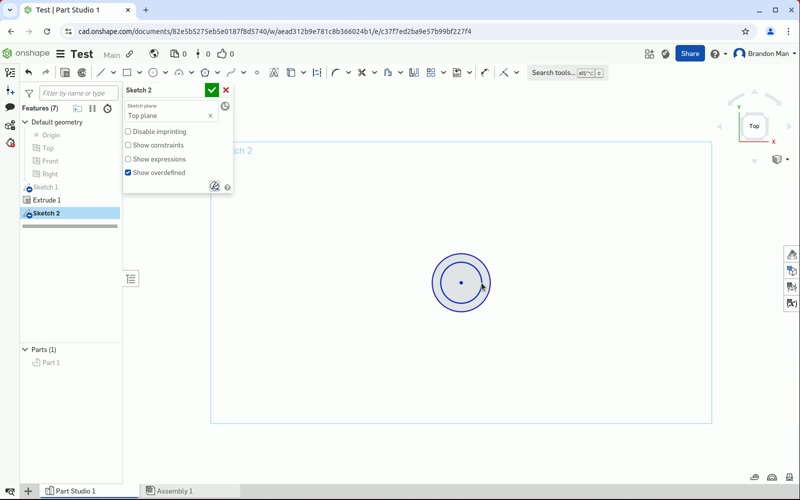
mouse_move(482, 276)
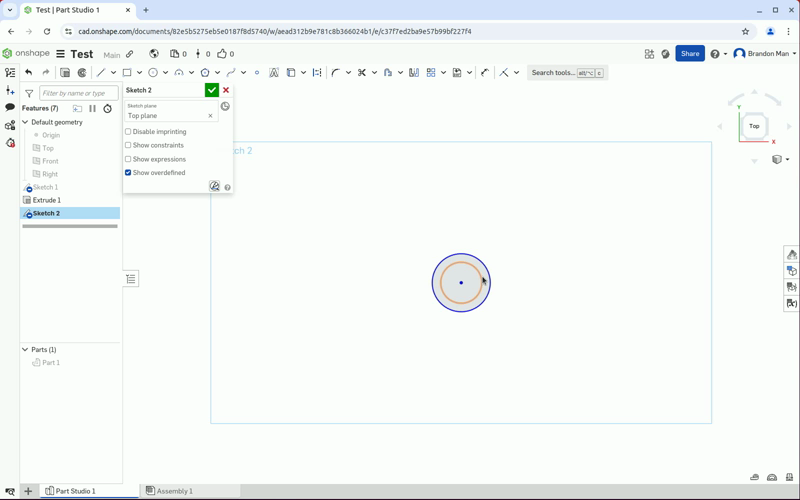
scroll(6)
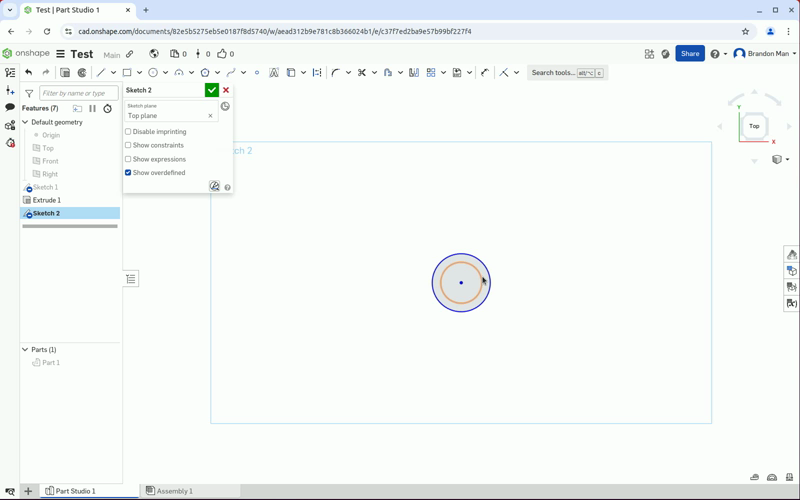
scroll(6)
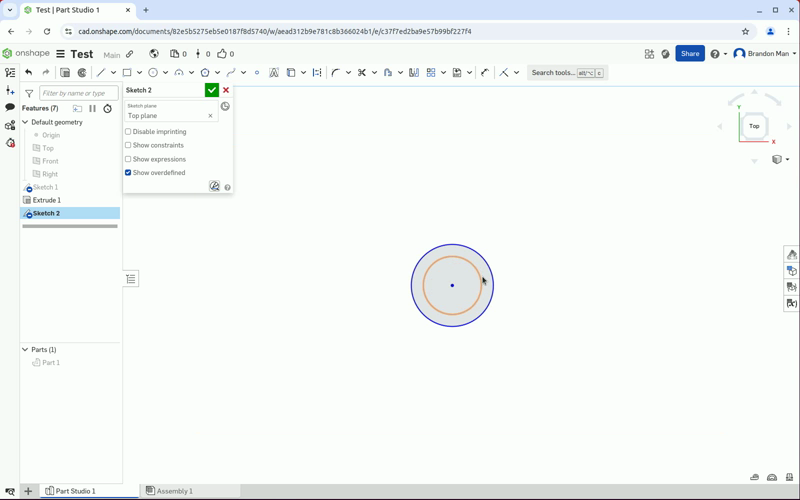
scroll(6)
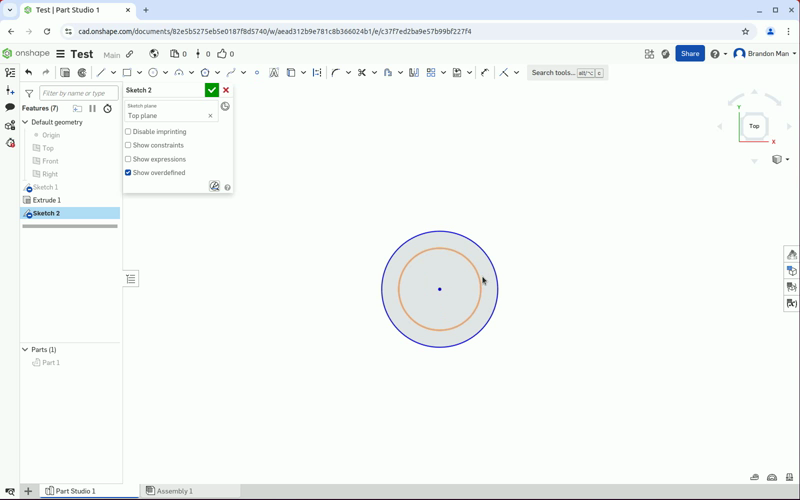
scroll(6)
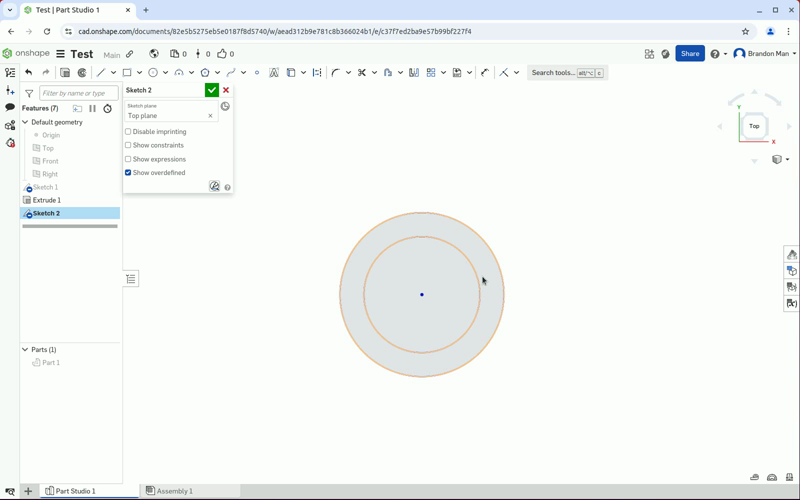
scroll(6)
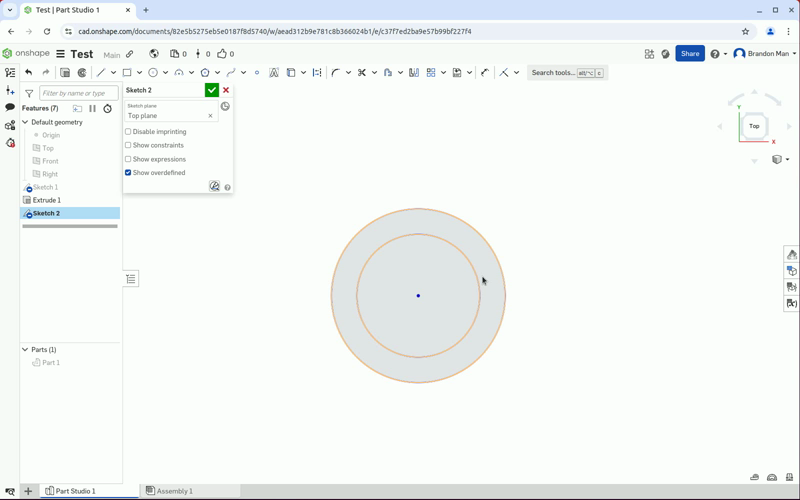
scroll(6)
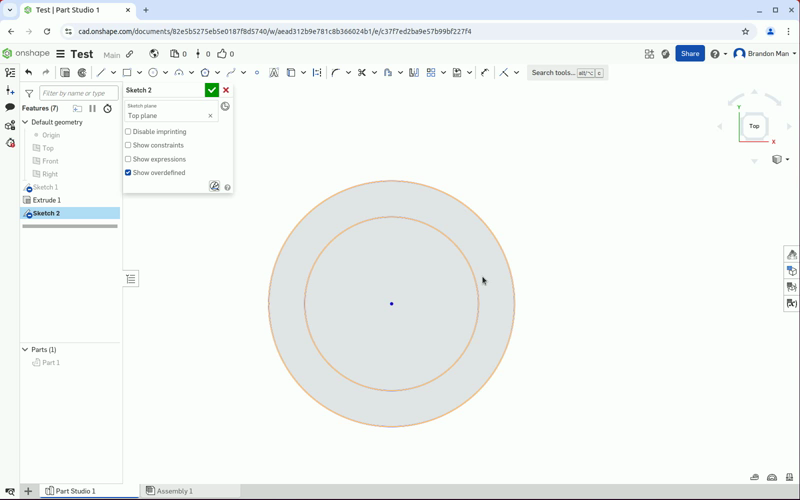
scroll(6)
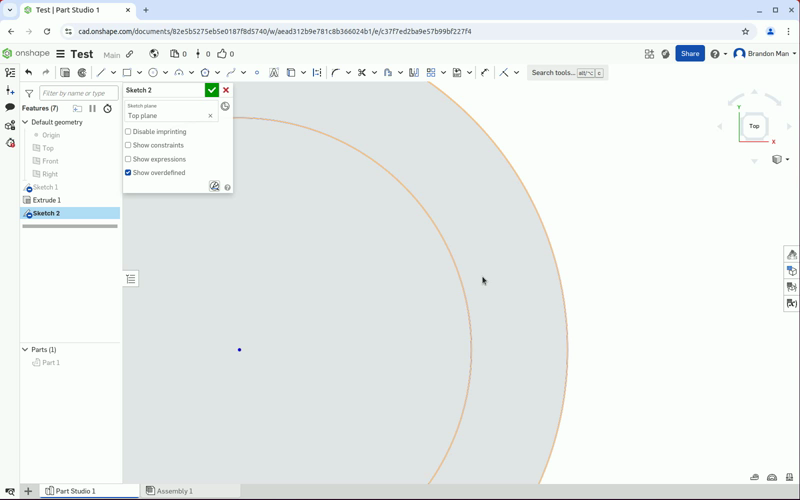
click(482, 276)
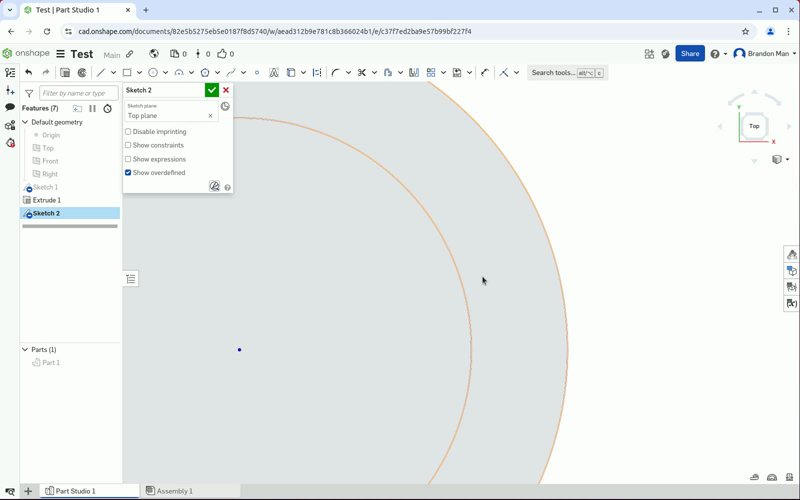
scroll(-6)
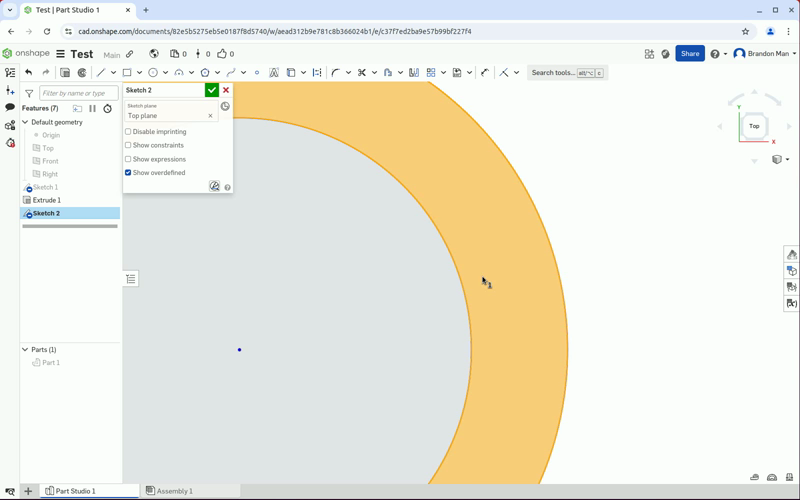
scroll(-6)
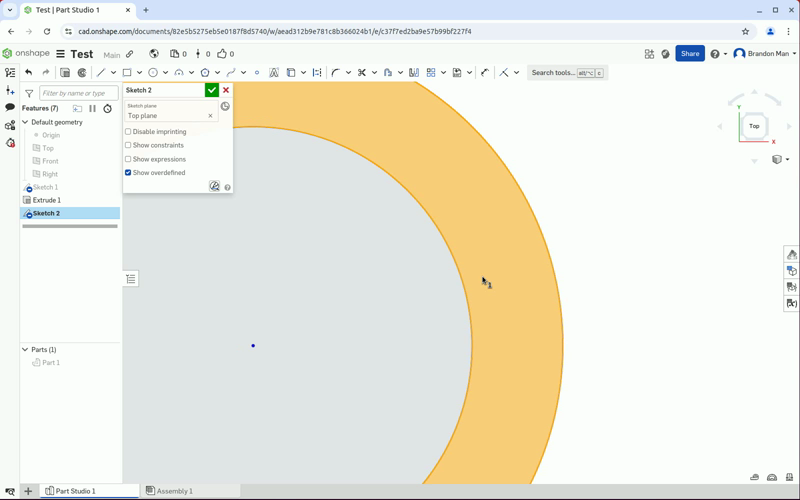
scroll(-6)
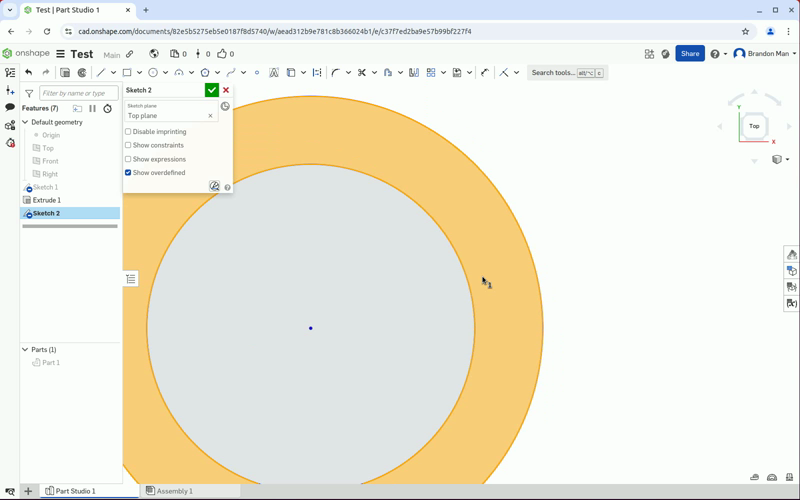
scroll(-6)
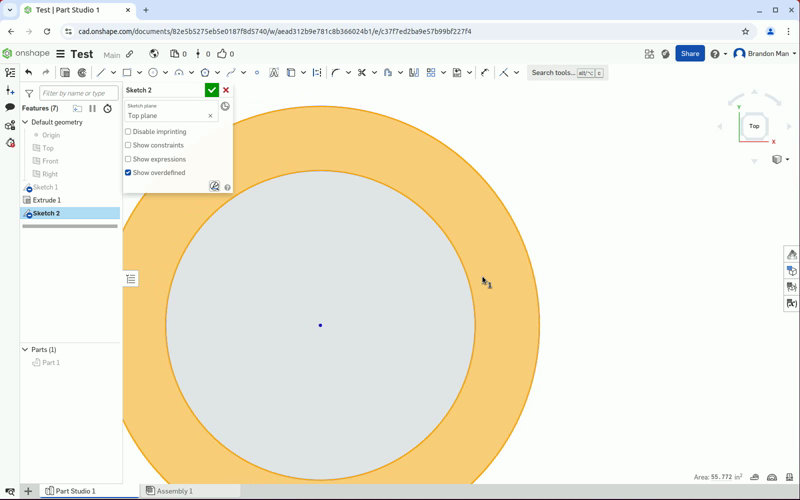
scroll(-6)
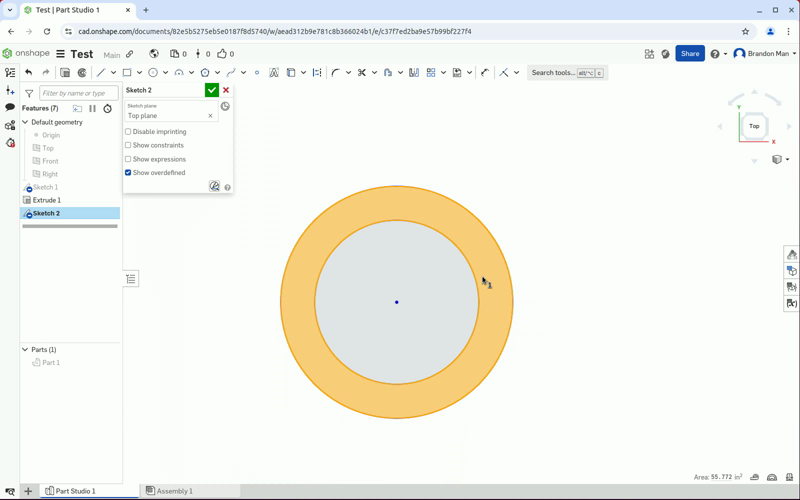
scroll(-6)
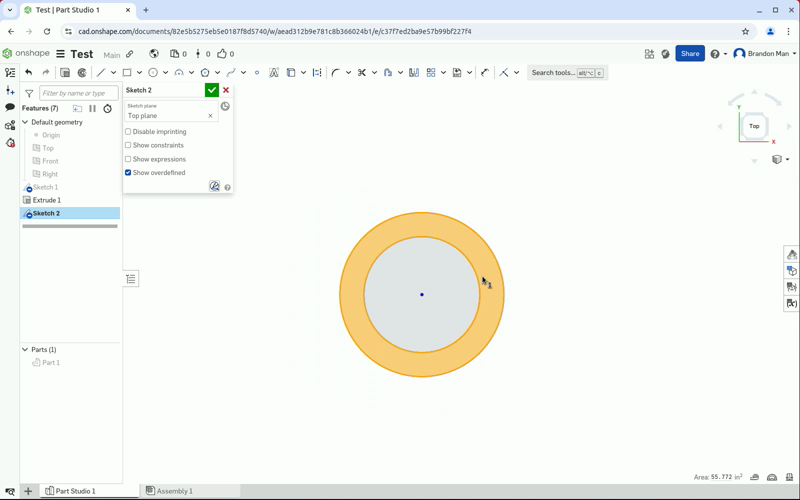
scroll(-6)
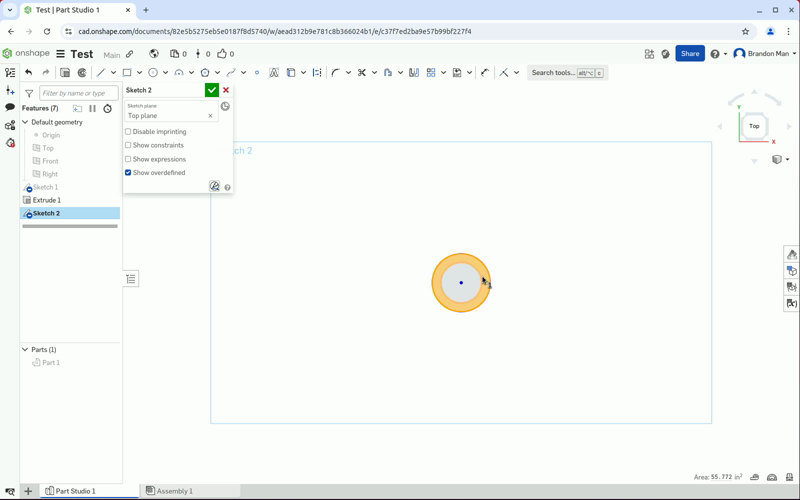
mouse_move(73, 352)
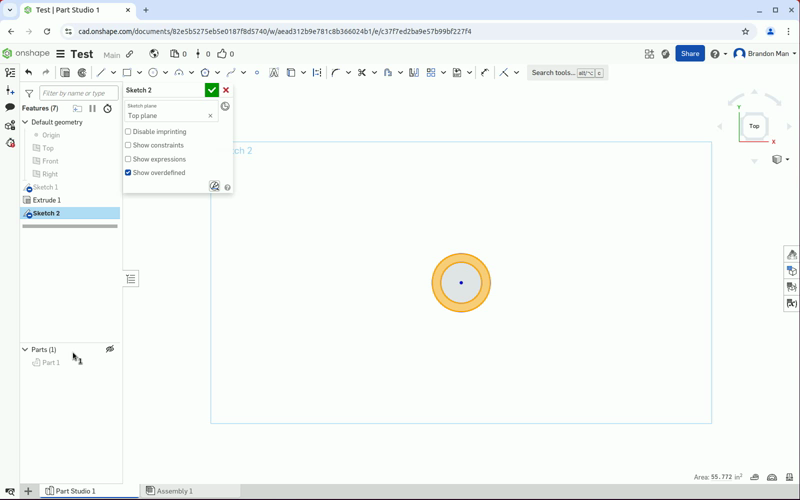
key(shift+y)
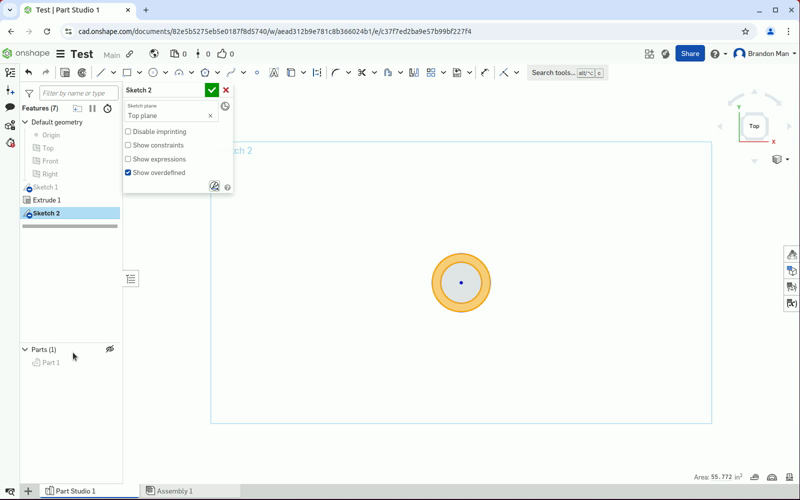
key(shift+e)
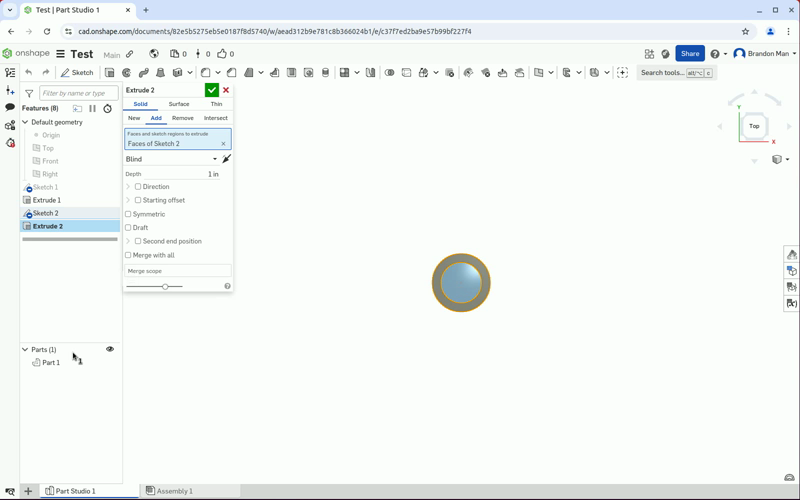
mouse_move(143, 106)
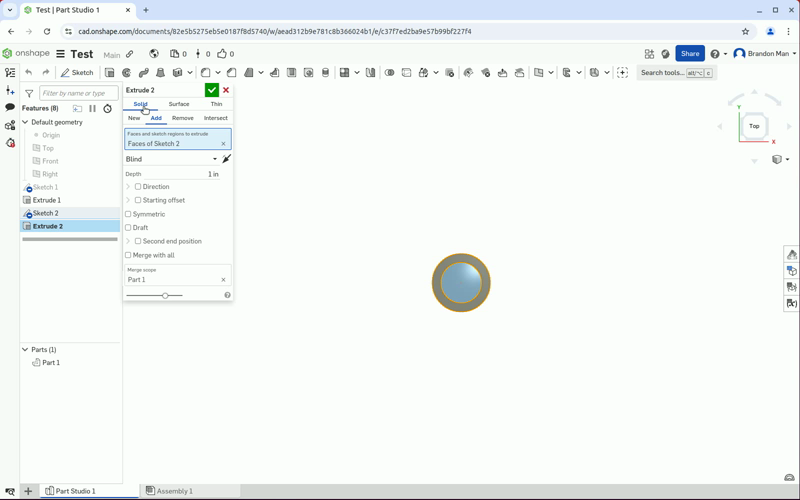
click(143, 106)
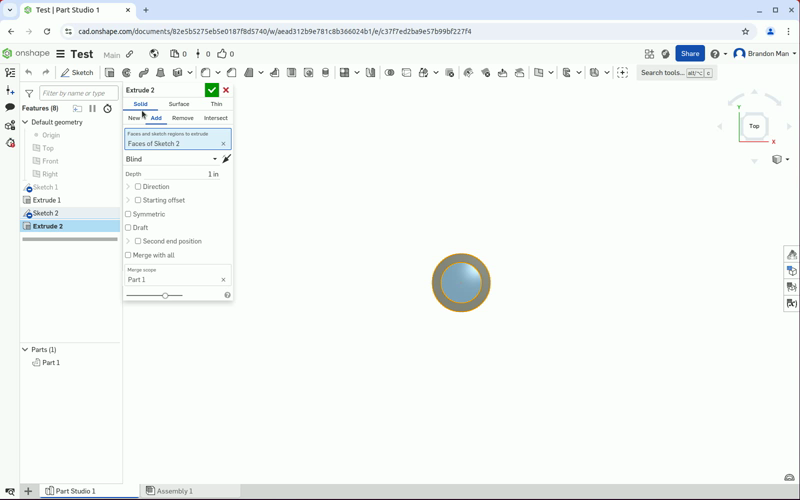
mouse_move(137, 120)
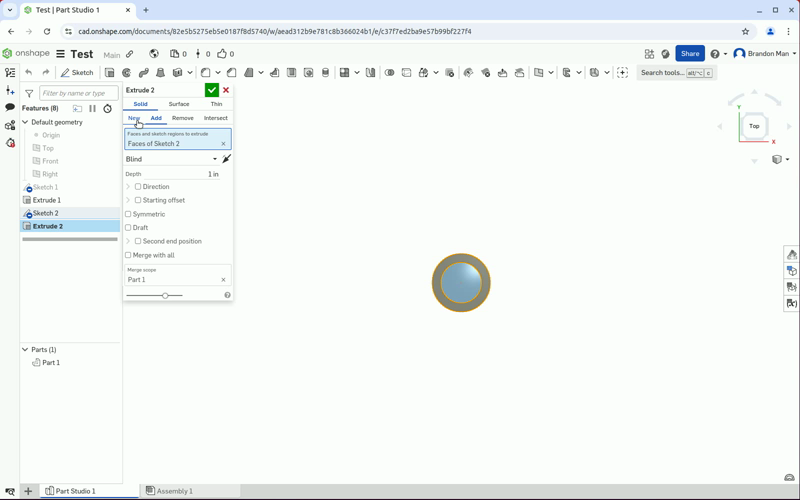
click(137, 120)
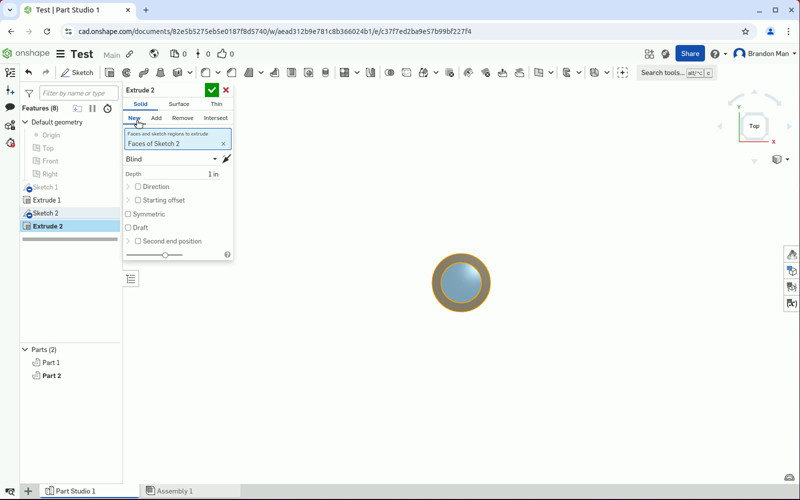
key(tab, 4)
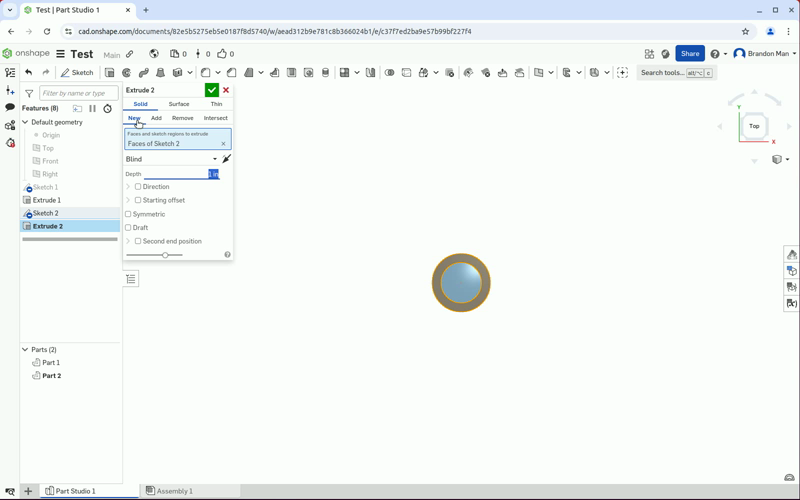
text(1.685)
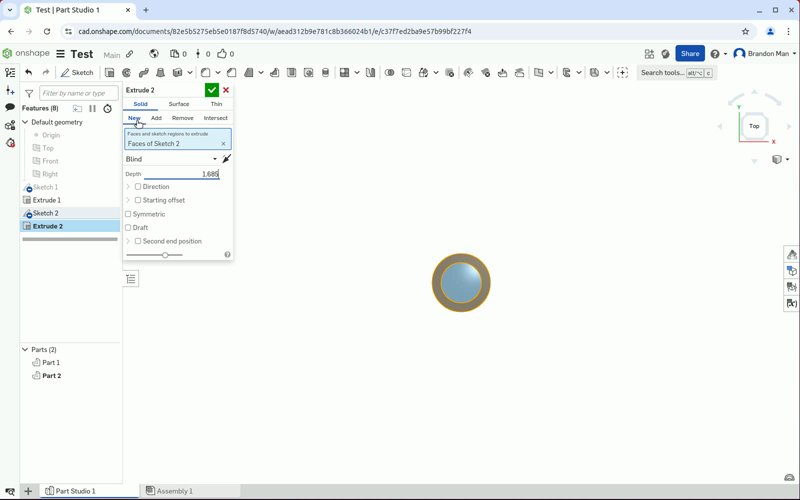
key(enter)
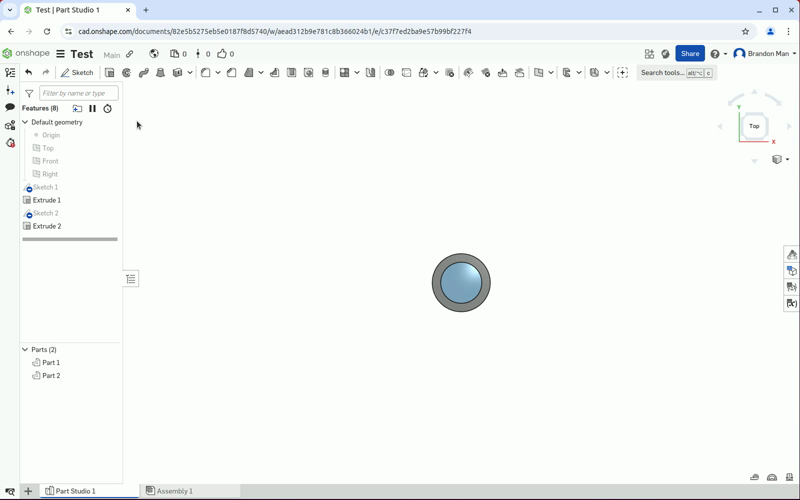
key(shift+h)
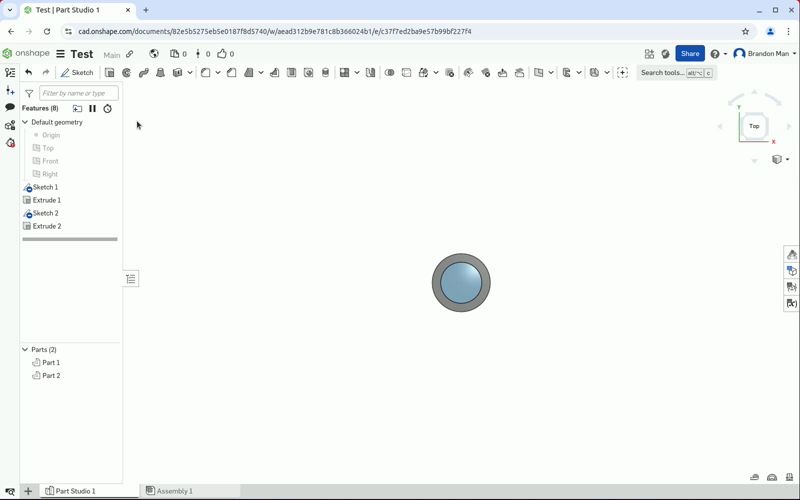
key(shift+h)
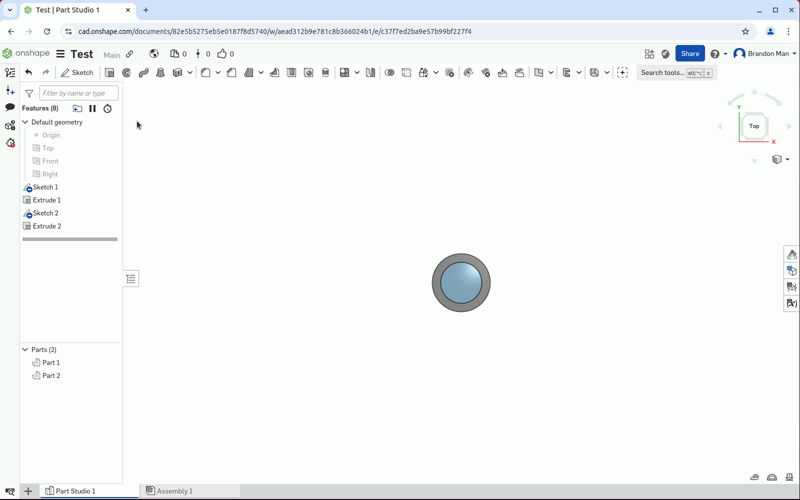
key(shift+7)
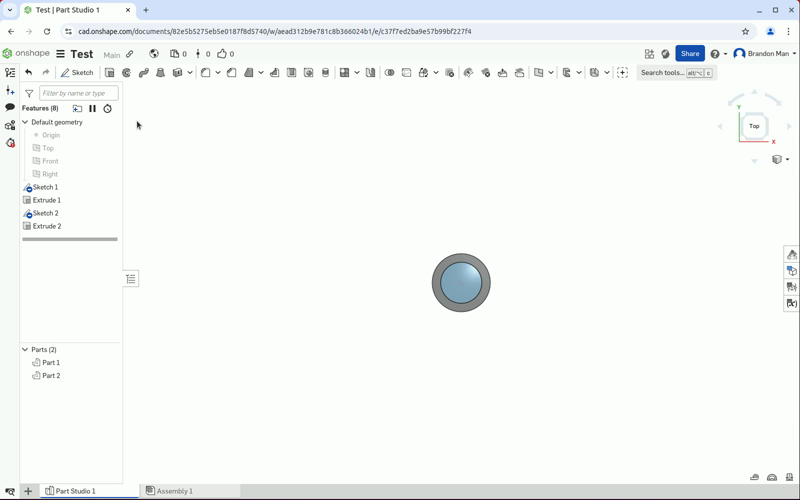
key(up, 3)
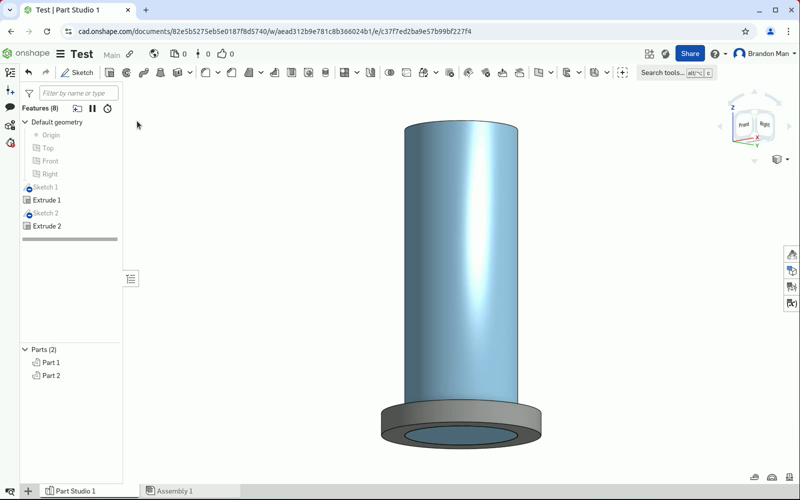
key(left, 3)
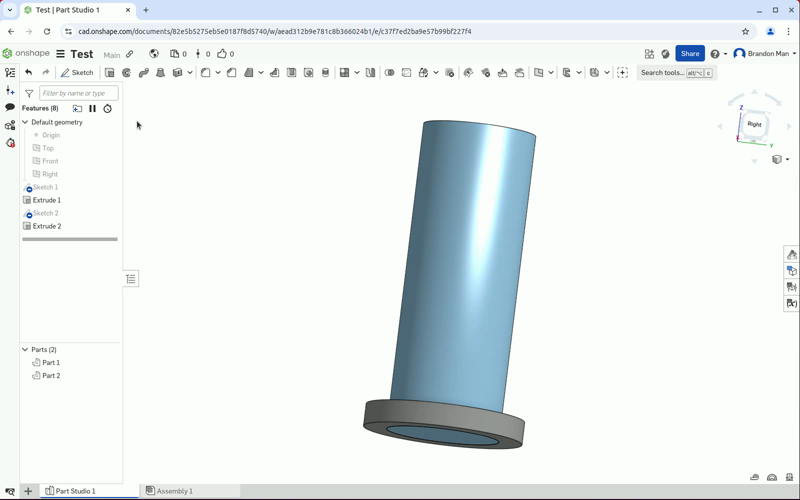
key(right, 3)
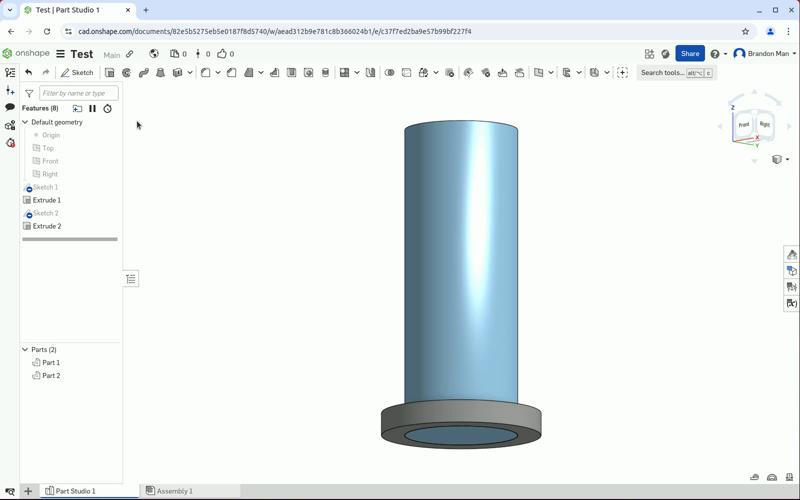
key(down, 3)
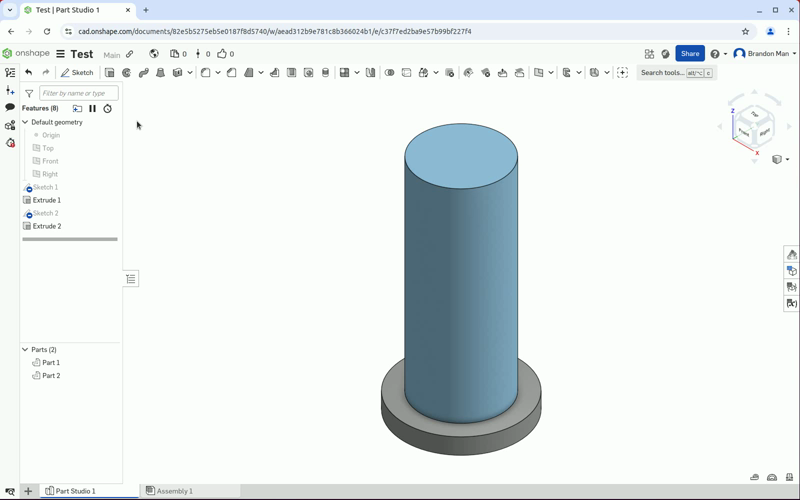
mouse_move(73, 189)
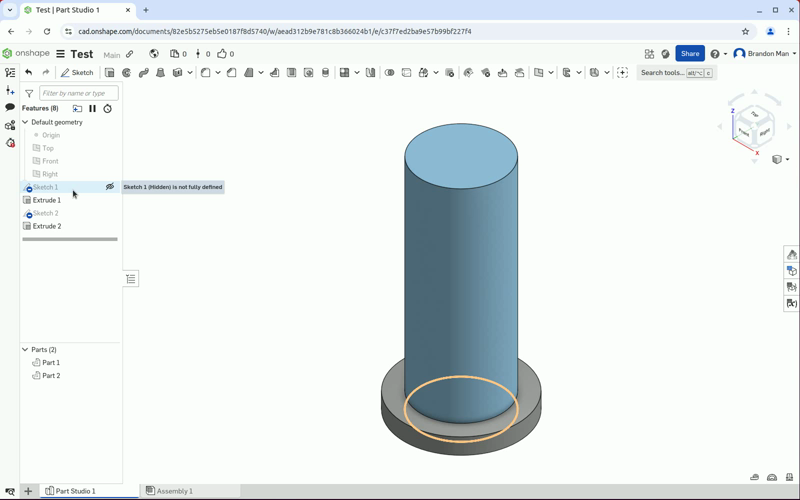
click(73, 189)